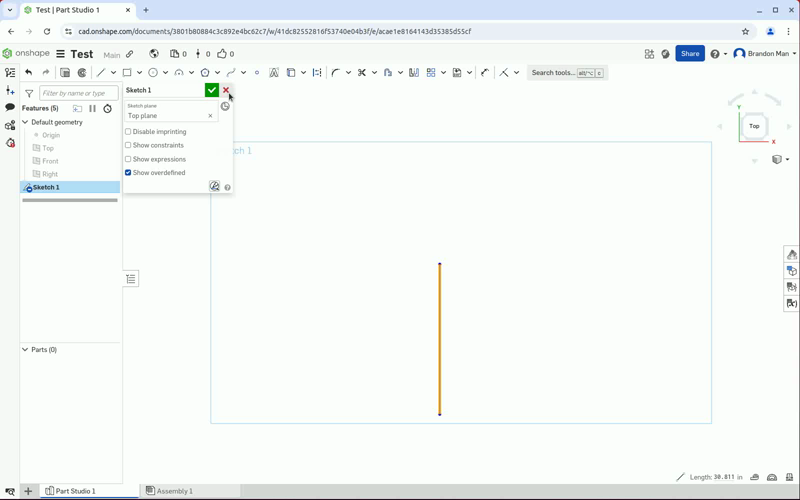
key(shift+h)
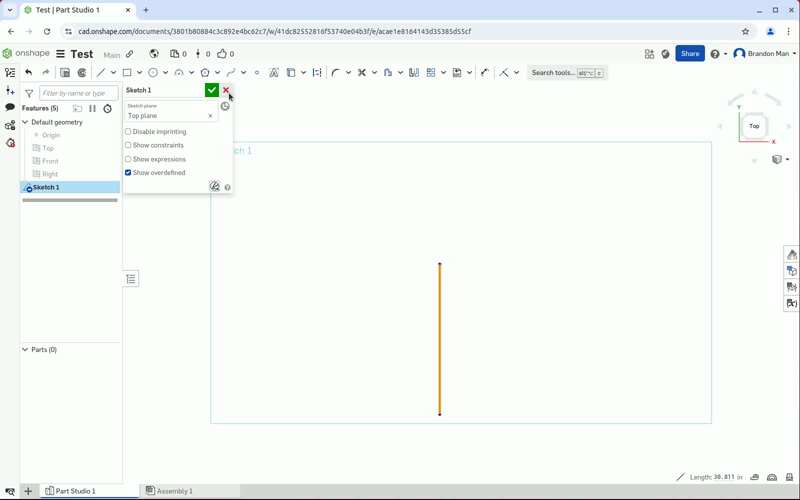
key(shift+s)
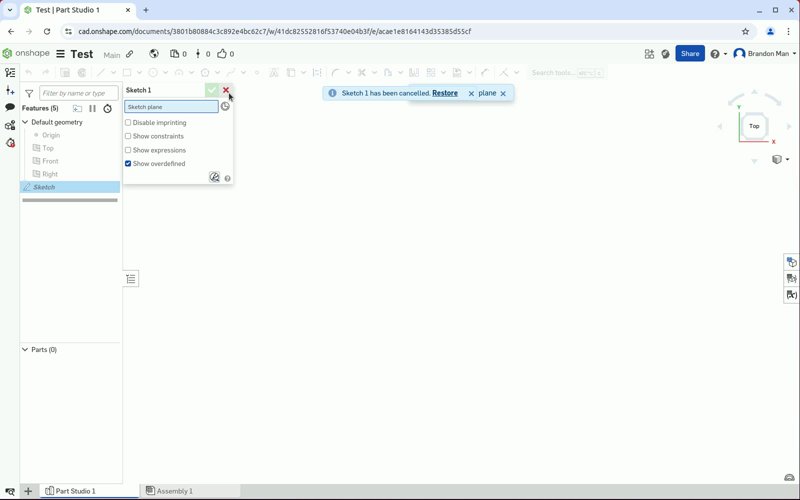
mouse_move(73, 150)
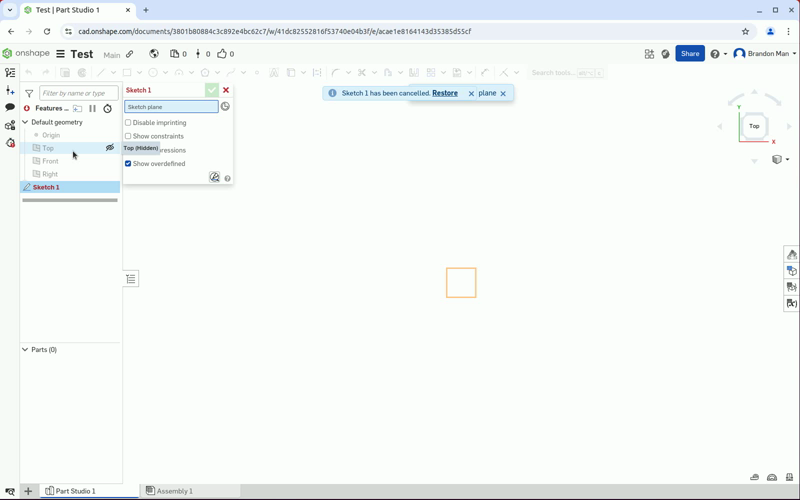
click(73, 150)
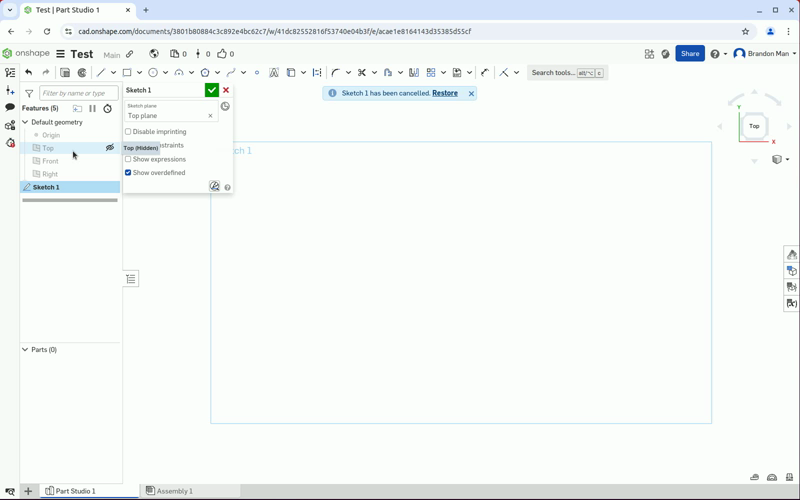
mouse_move(73, 352)
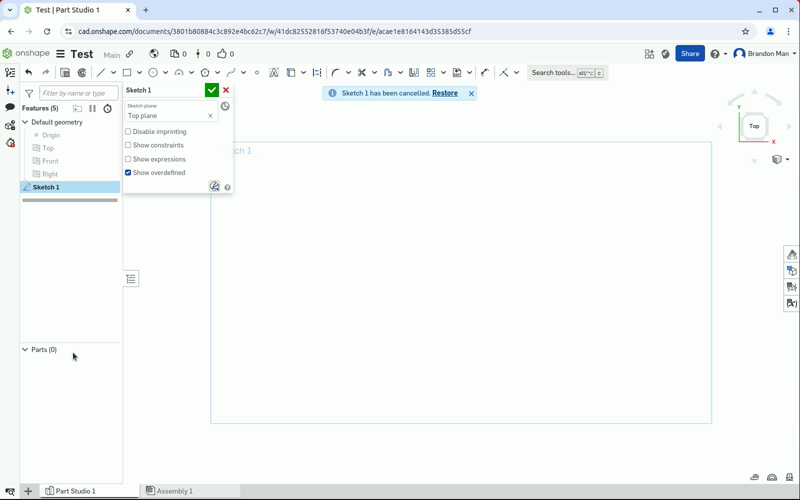
key(y)
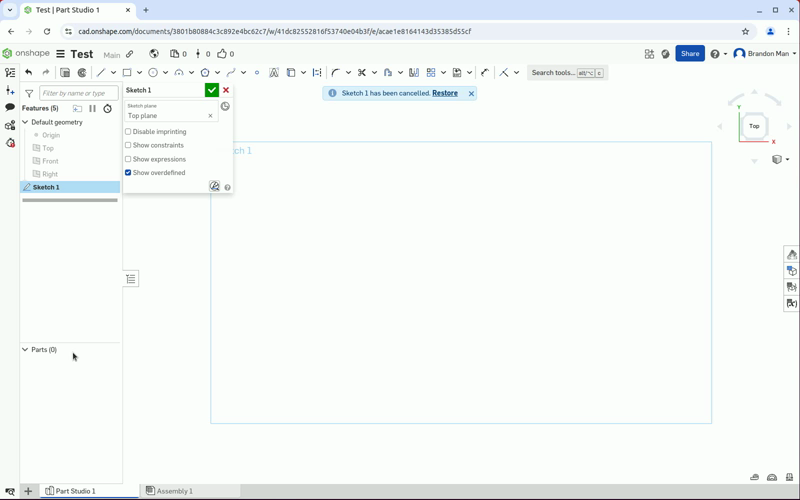
key(l)
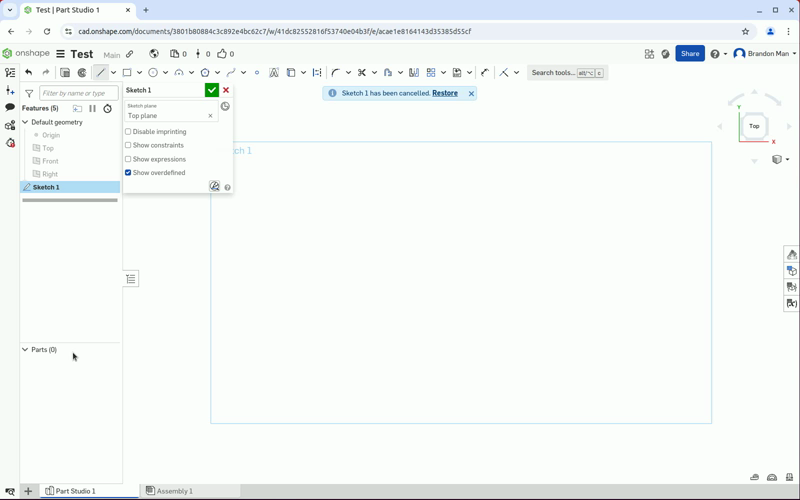
key_down(shift)
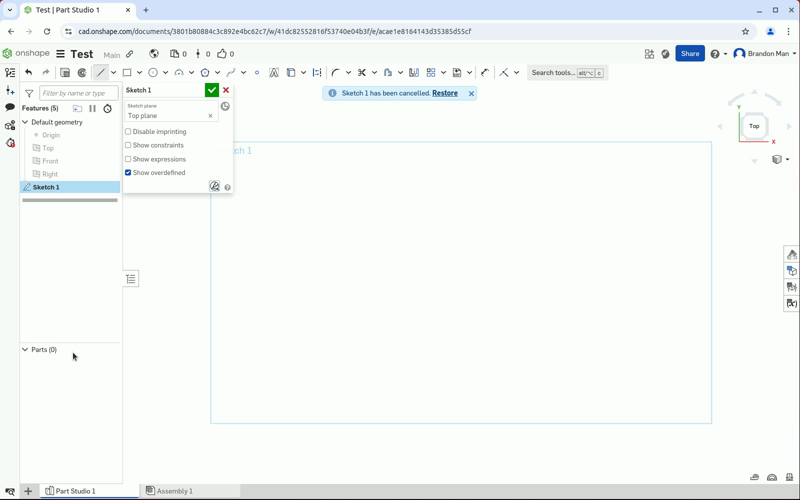
mouse_move(348, 333)
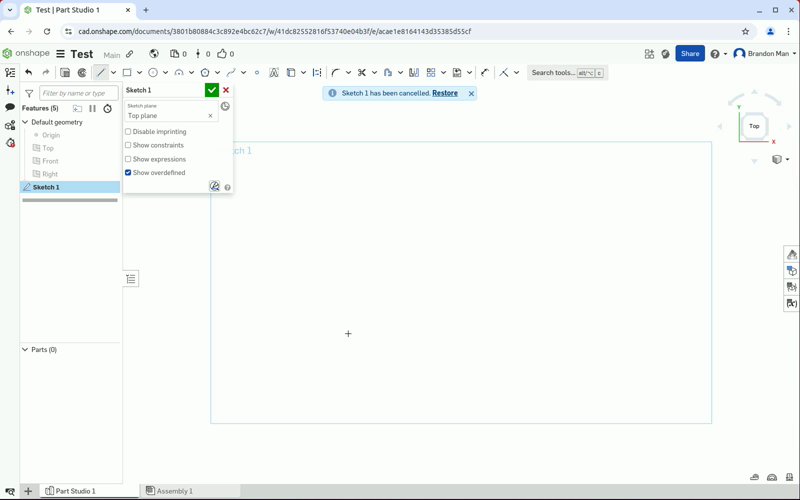
click(348, 333)
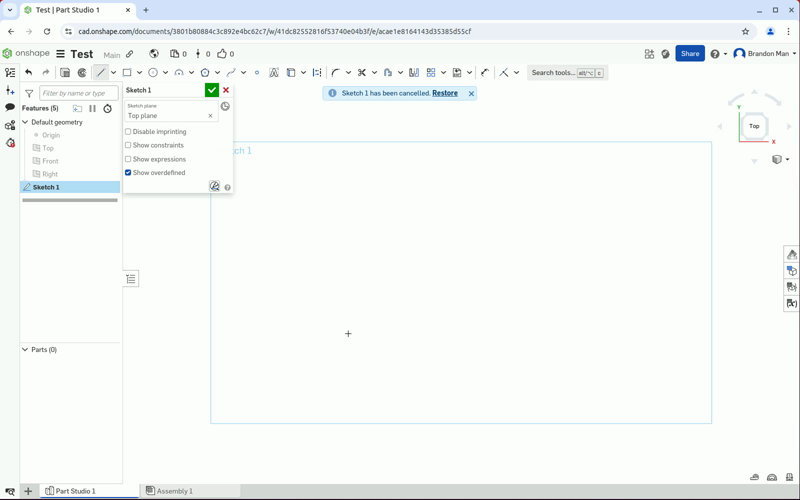
key_up(shift)
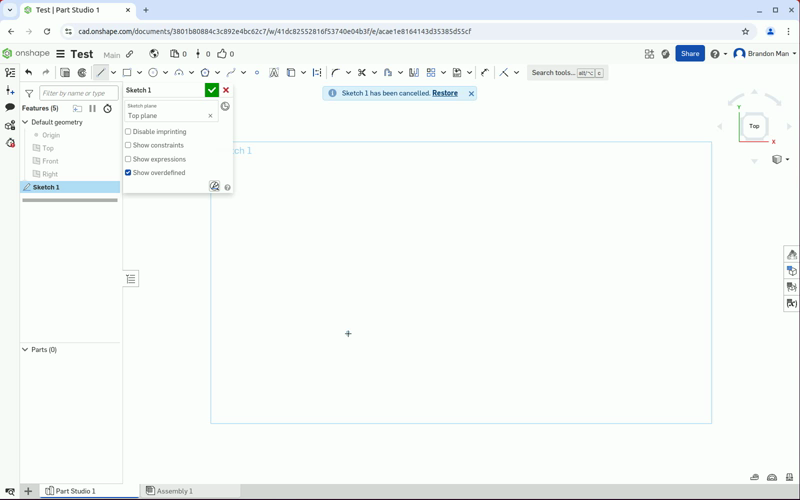
key_down(shift)
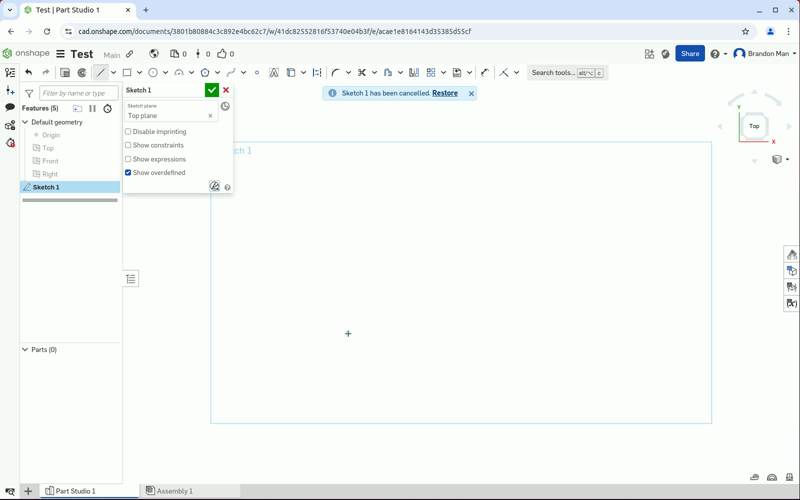
mouse_move(572, 333)
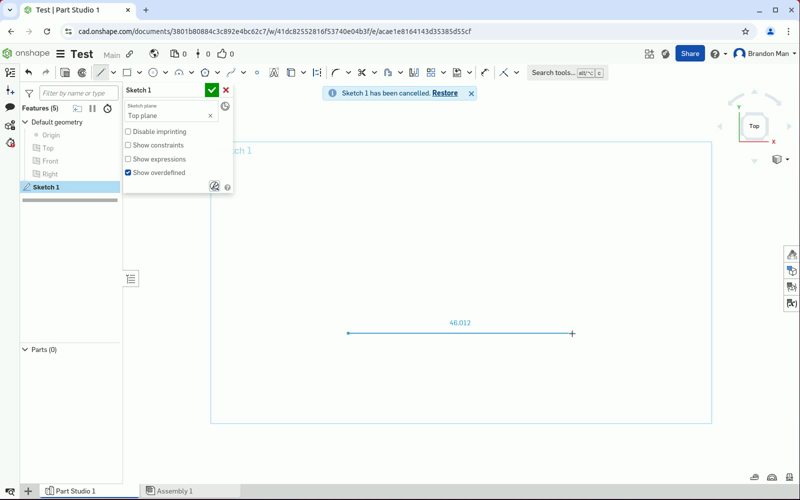
click(572, 333)
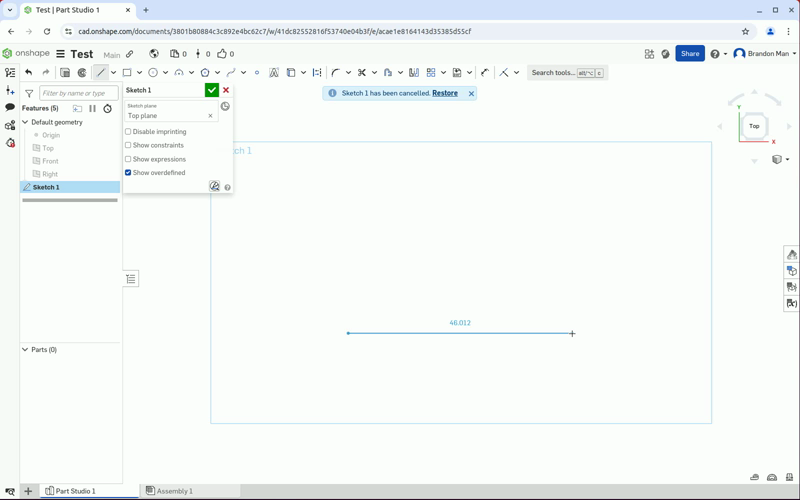
key_up(shift)
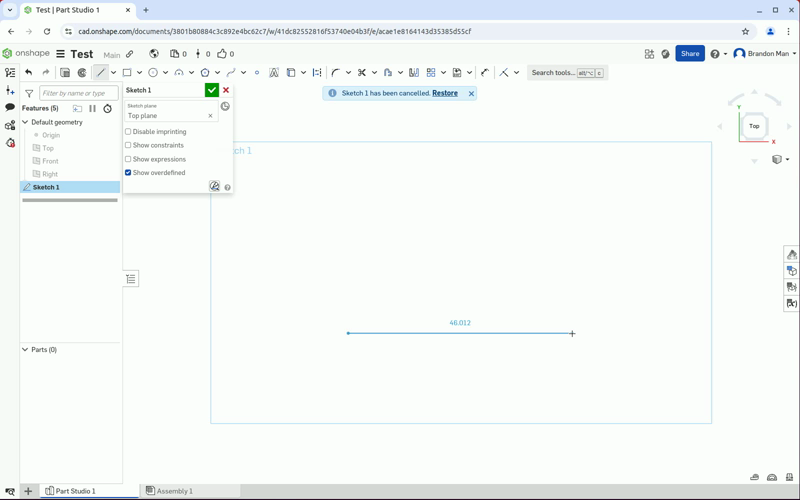
key_down(shift)
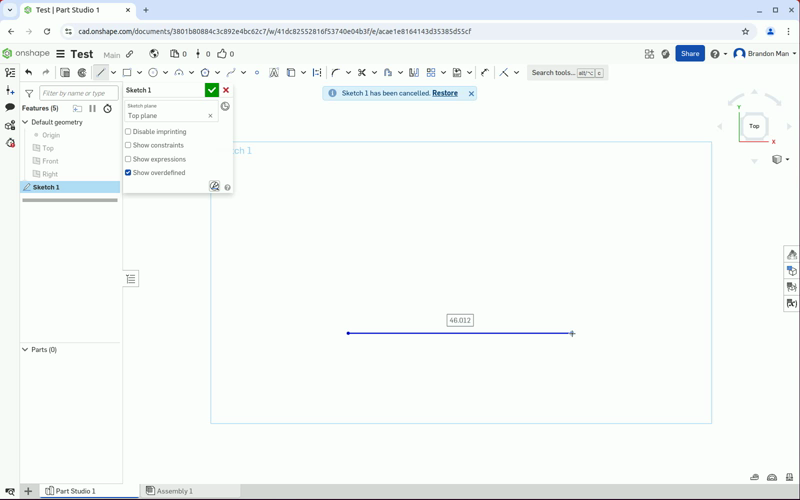
mouse_move(572, 231)
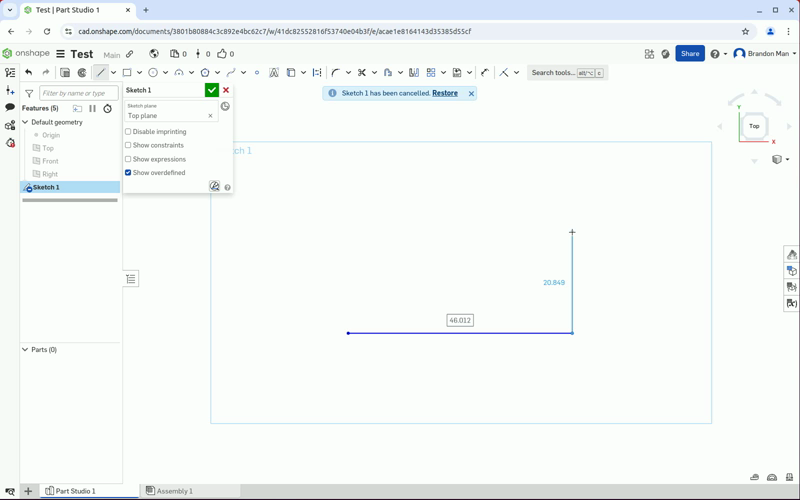
click(572, 231)
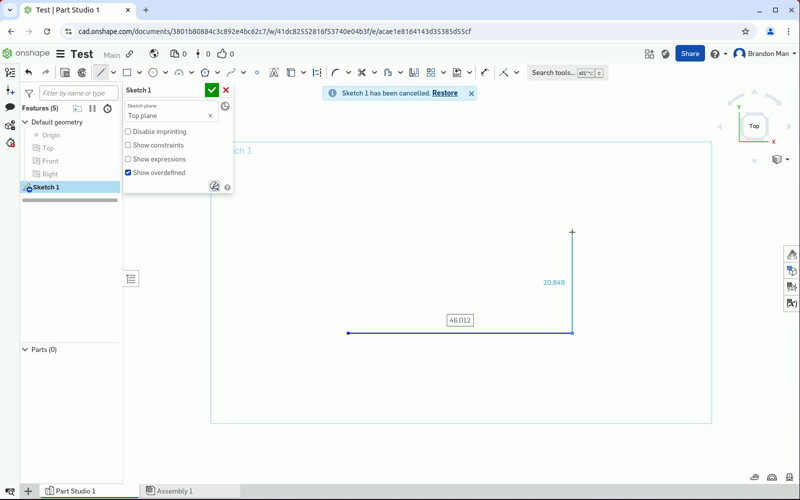
key_up(shift)
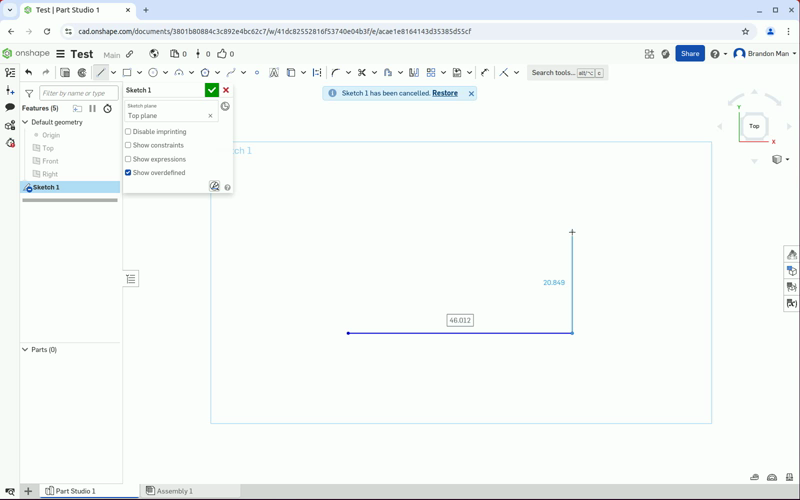
key_down(shift)
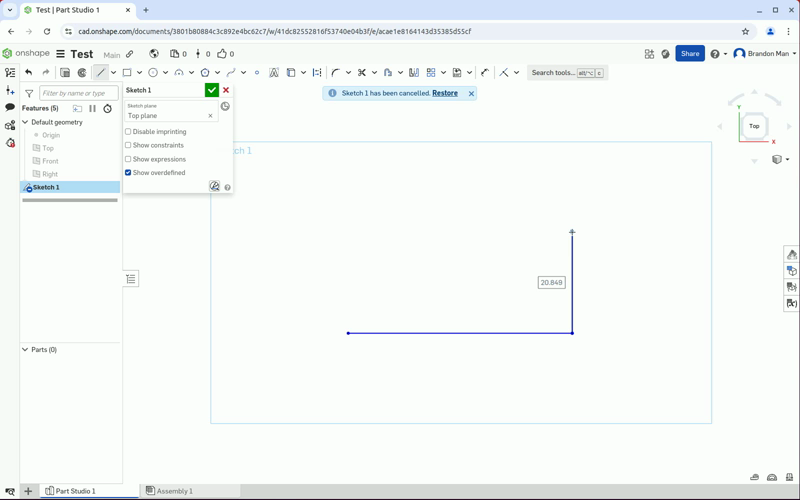
mouse_move(348, 231)
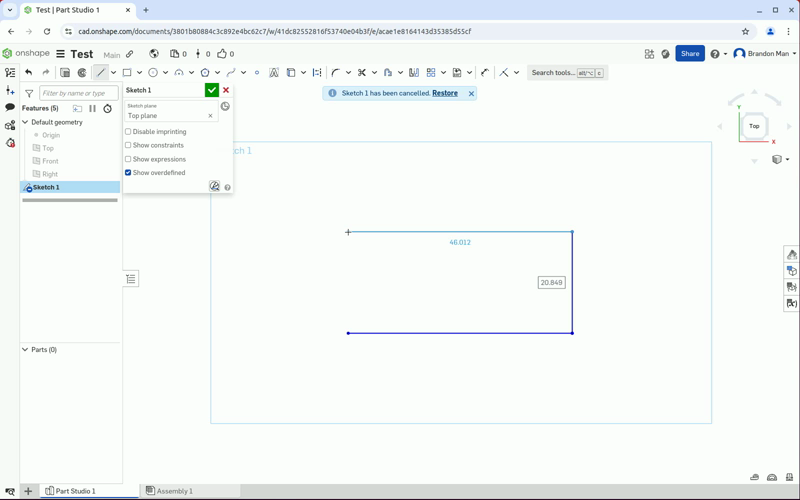
click(348, 231)
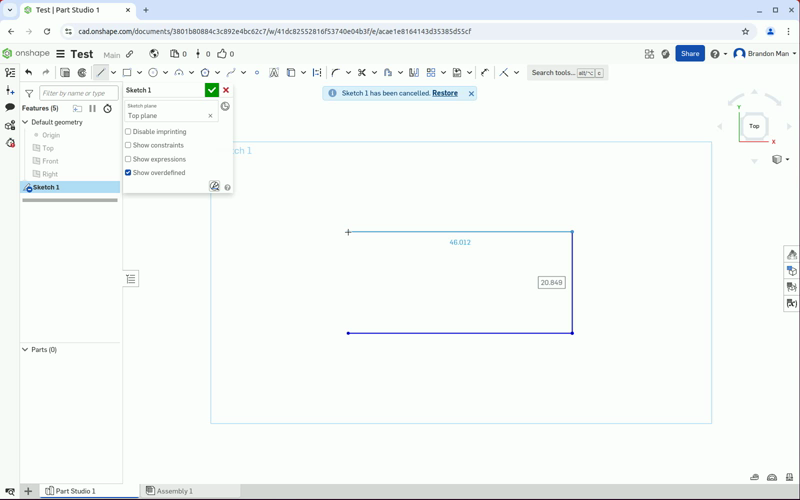
key_up(shift)
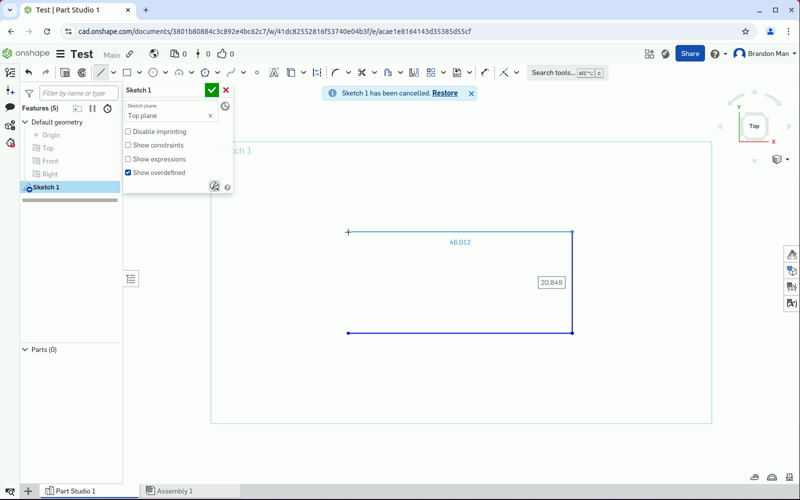
key_down(shift)
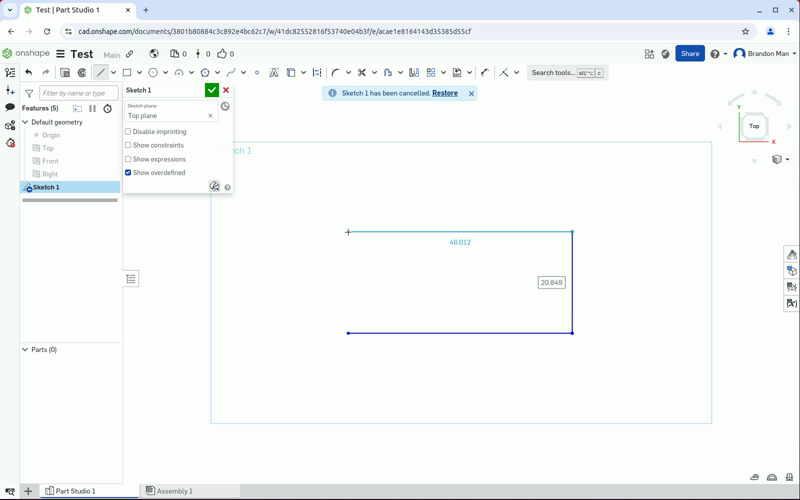
mouse_move(348, 333)
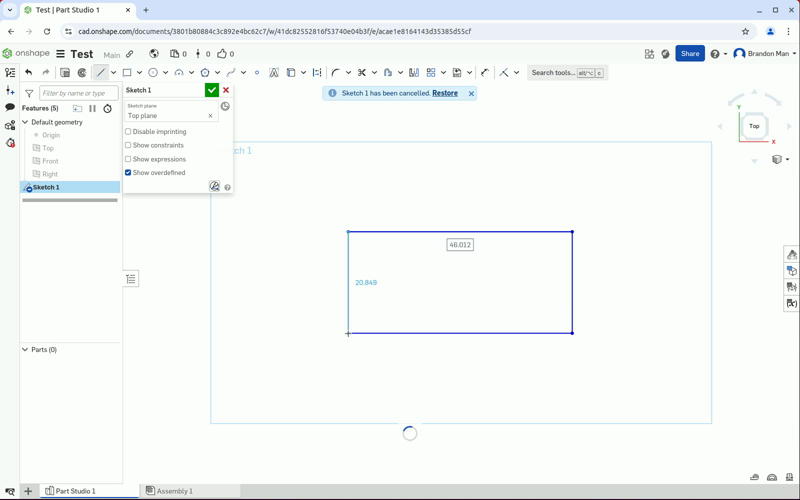
key_up(shift)
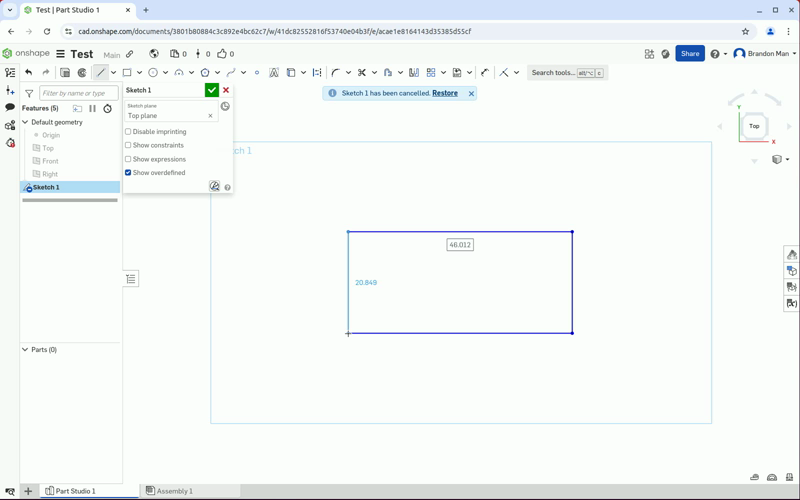
click(348, 333)
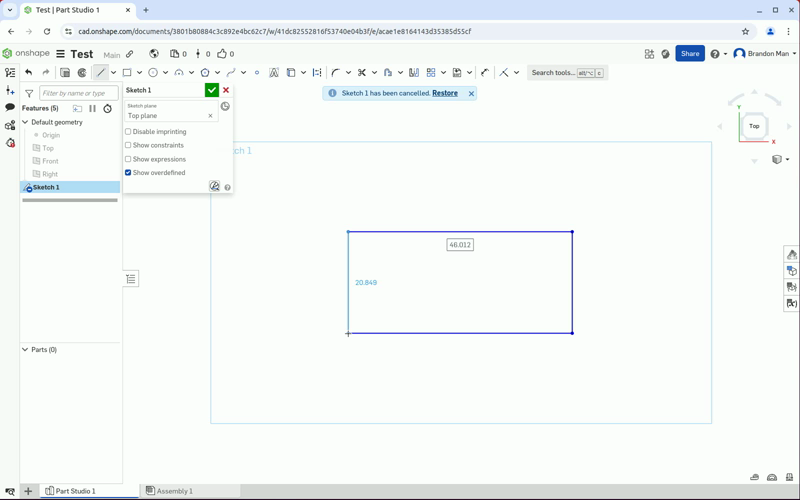
key(esc)
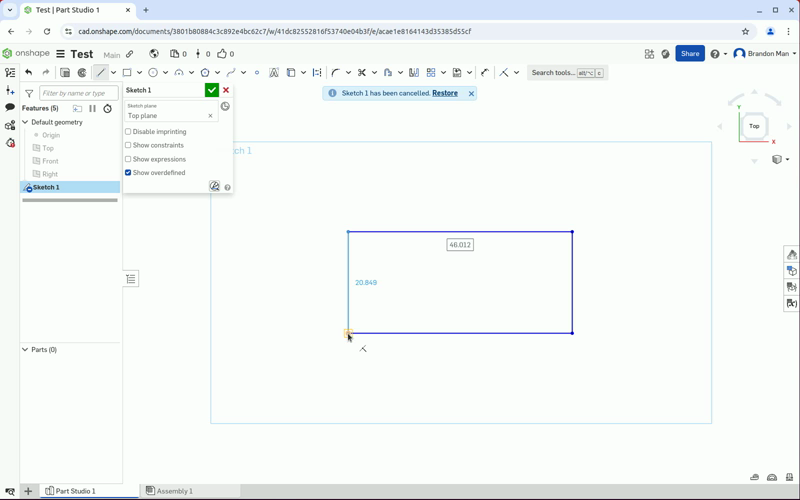
mouse_move(503, 310)
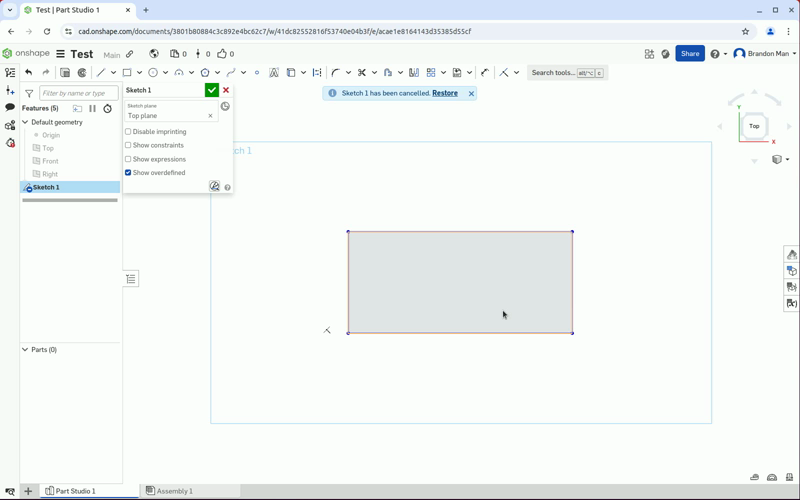
click(503, 310)
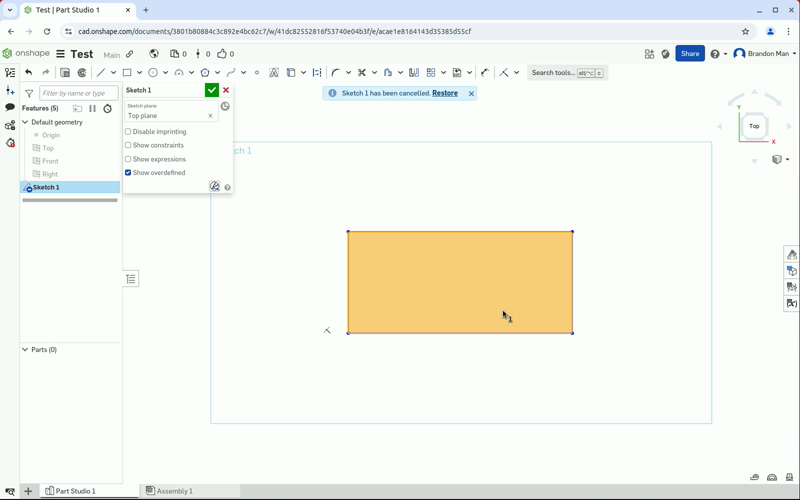
mouse_move(73, 352)
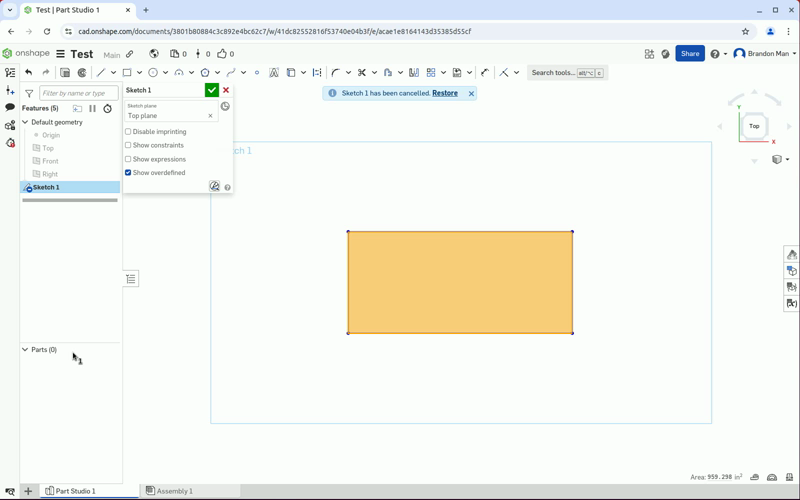
key(shift+y)
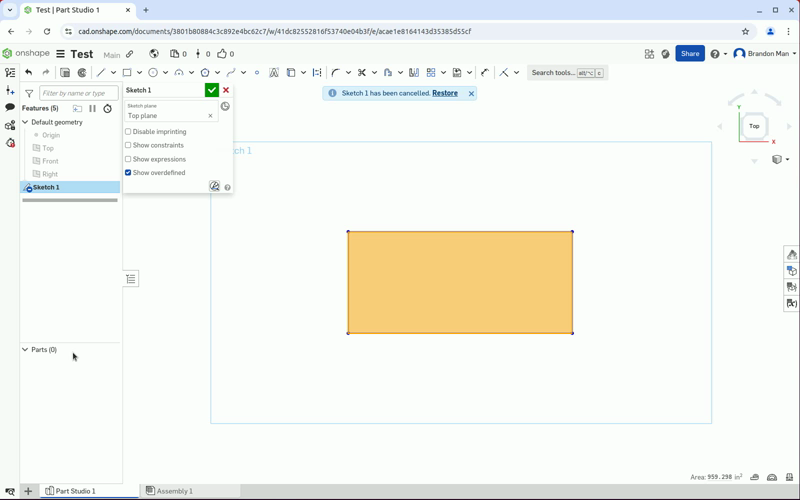
key(shift+e)
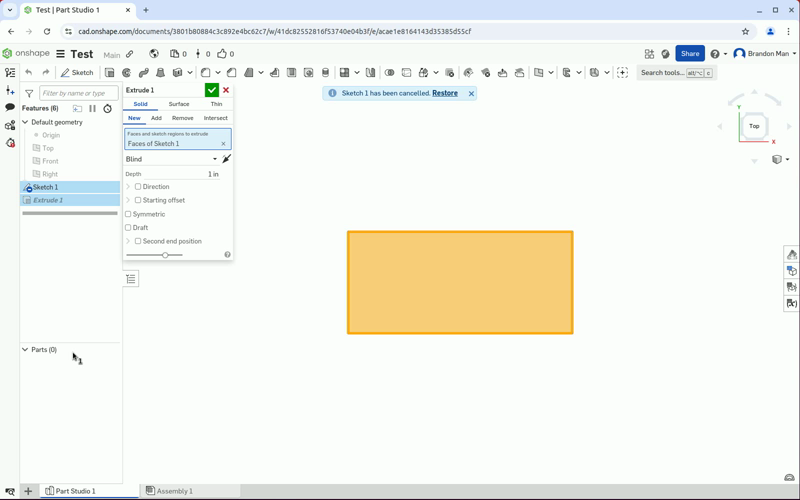
mouse_move(143, 106)
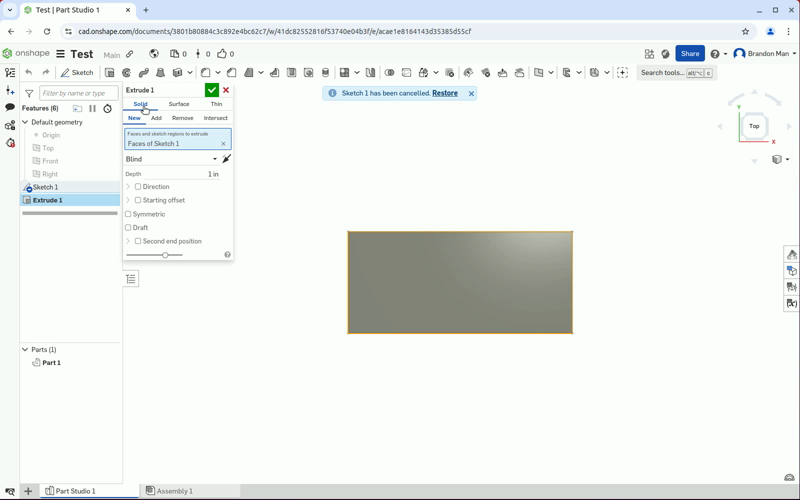
click(143, 106)
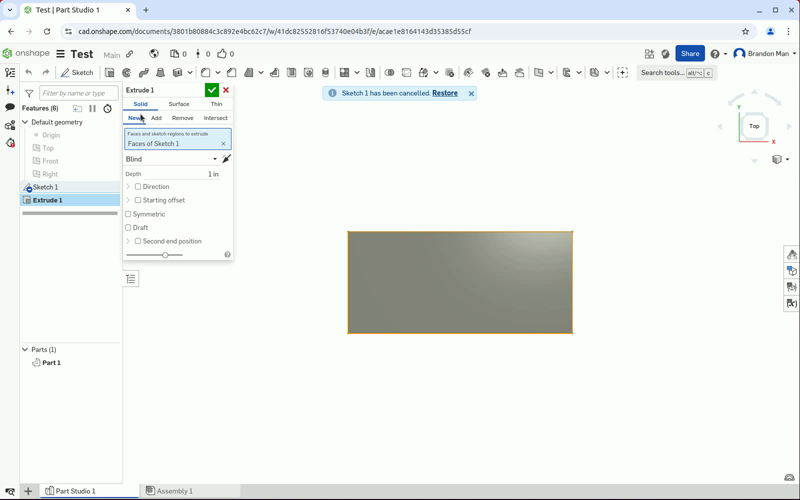
mouse_move(137, 120)
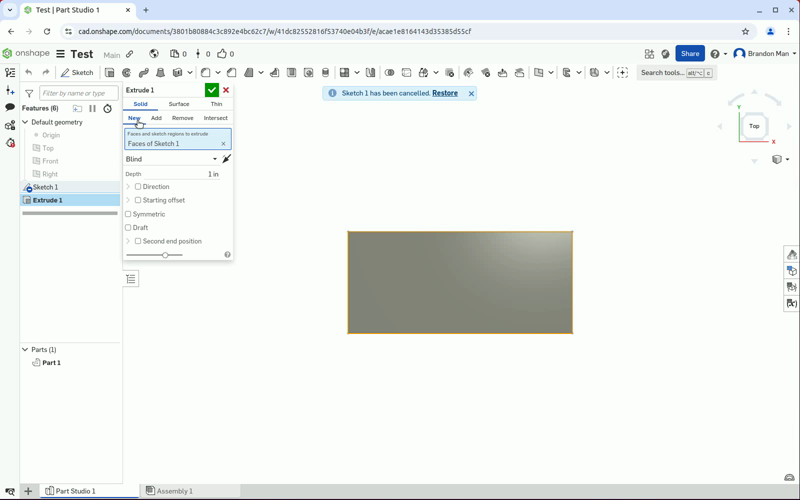
click(137, 120)
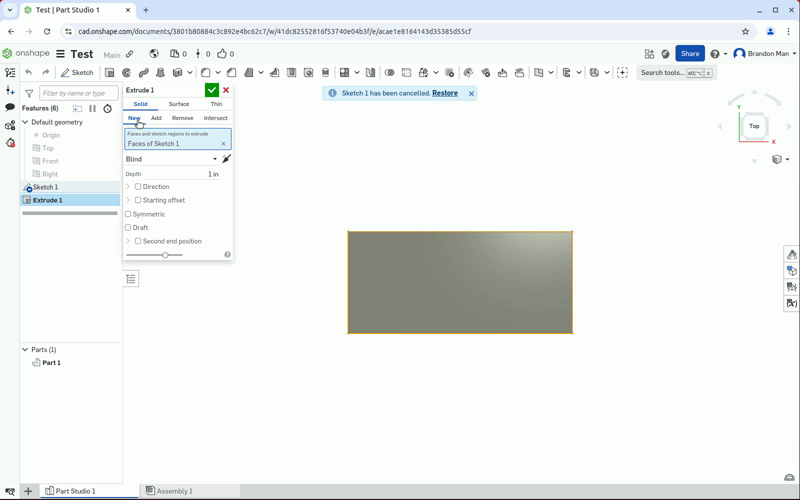
key(tab, 4)
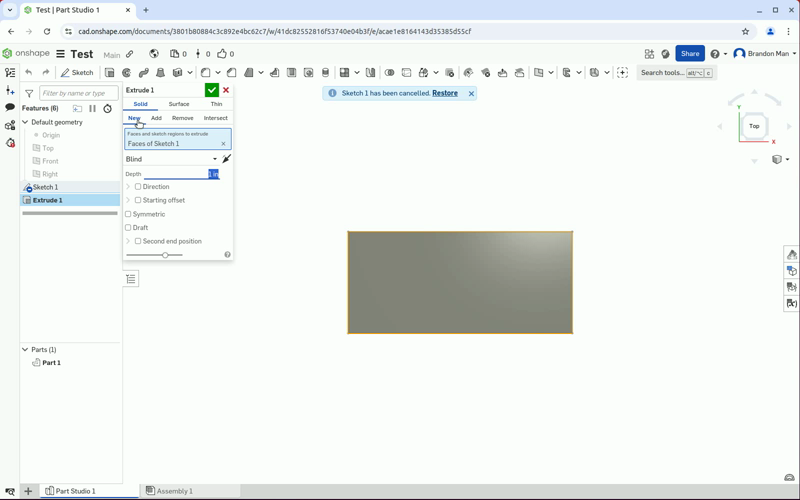
text(6.74)
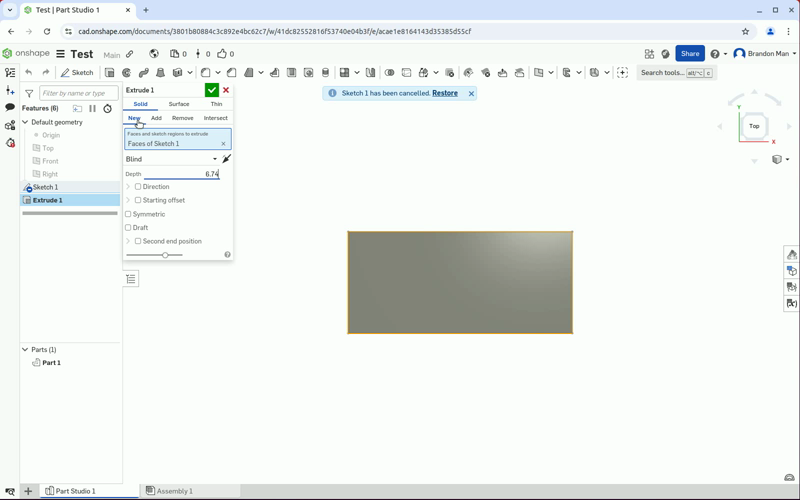
key(enter)
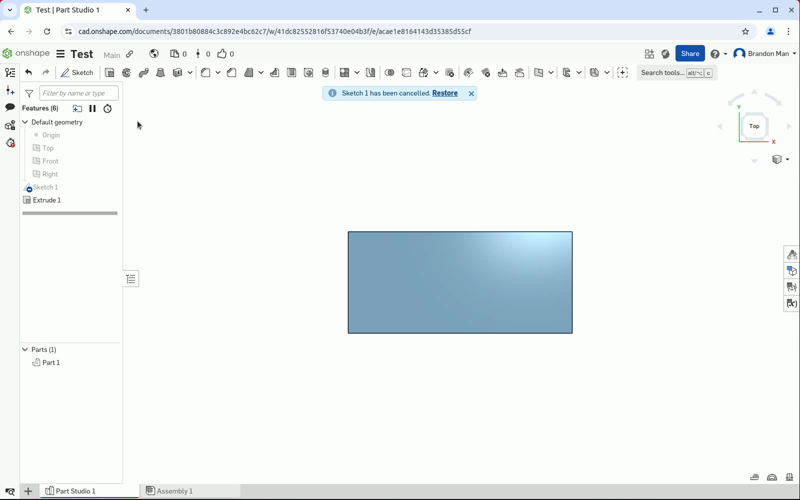
key(shift+h)
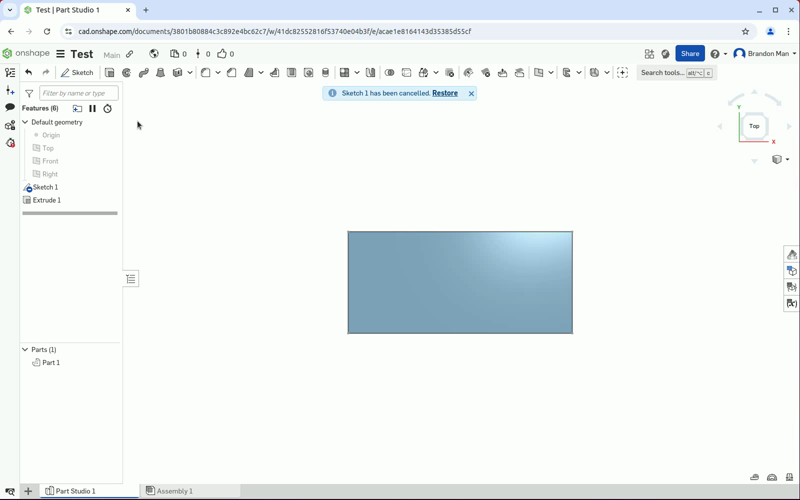
key(shift+h)
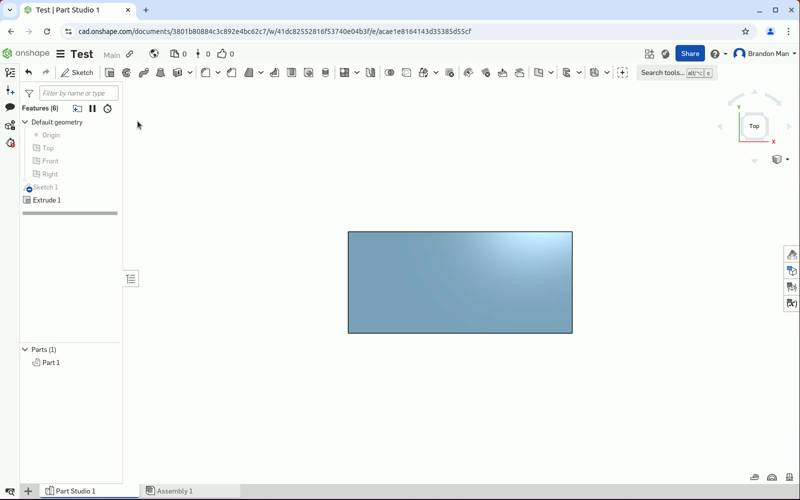
mouse_move(73, 189)
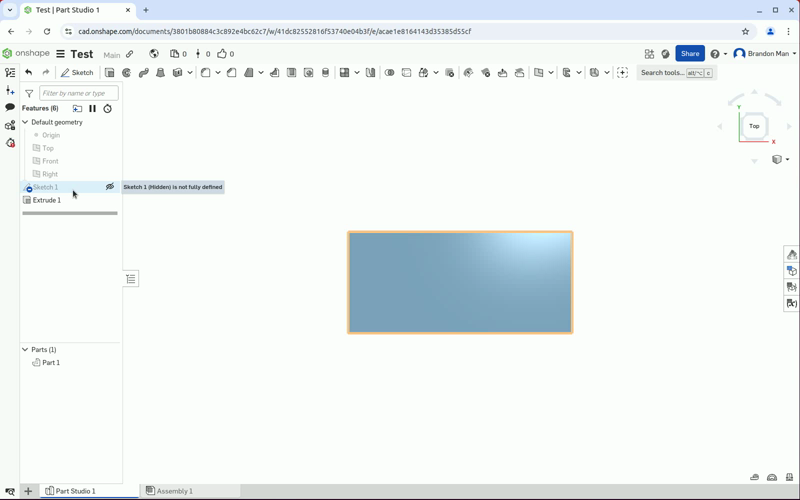
click(73, 189)
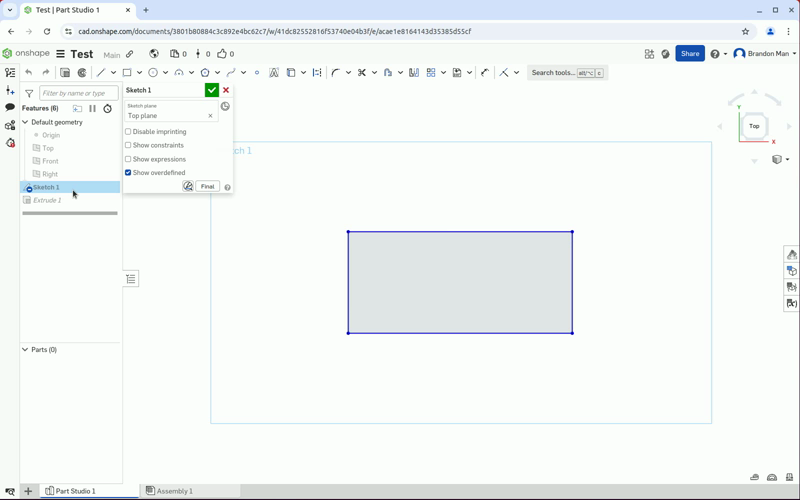
mouse_move(229, 92)
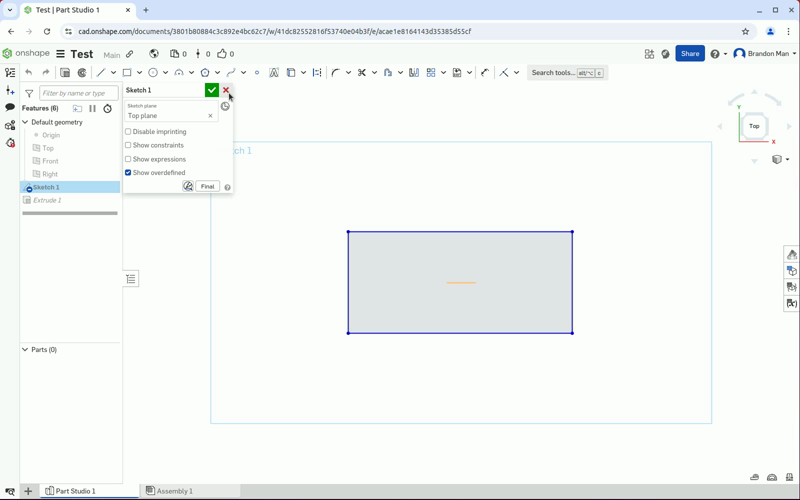
click(229, 92)
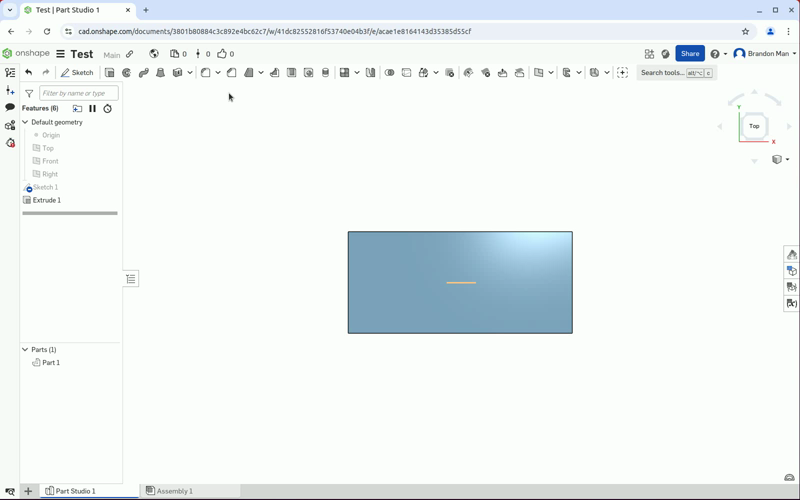
mouse_move(541, 75)
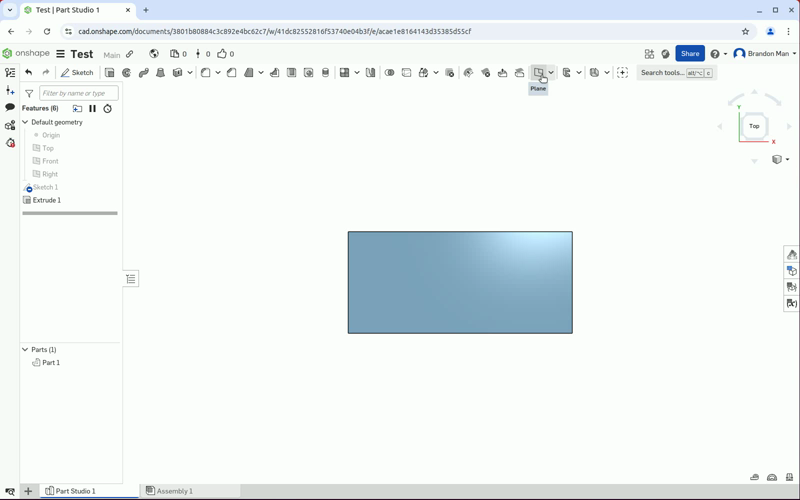
click(541, 75)
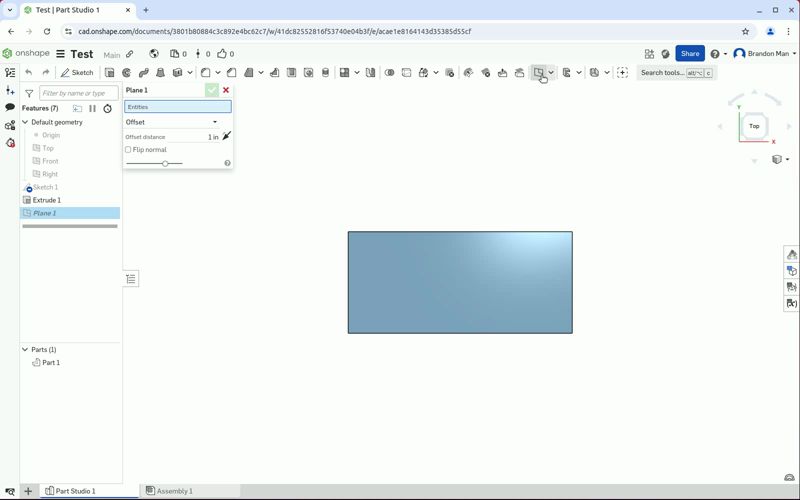
mouse_move(73, 150)
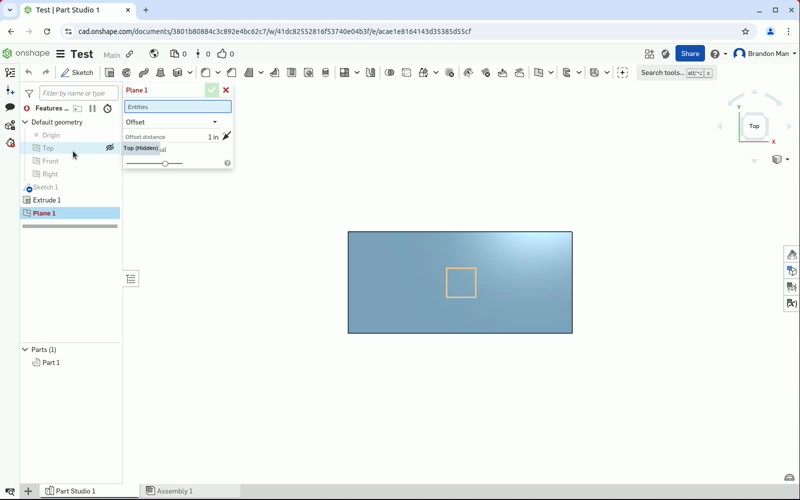
click(73, 150)
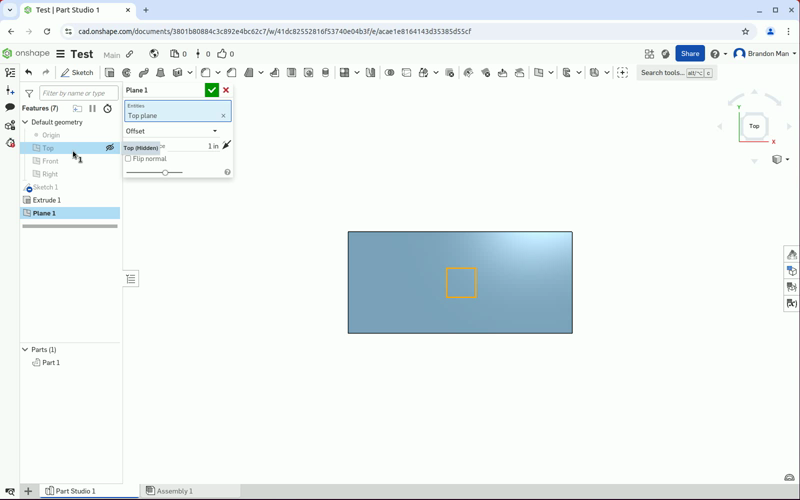
key(tab, 2)
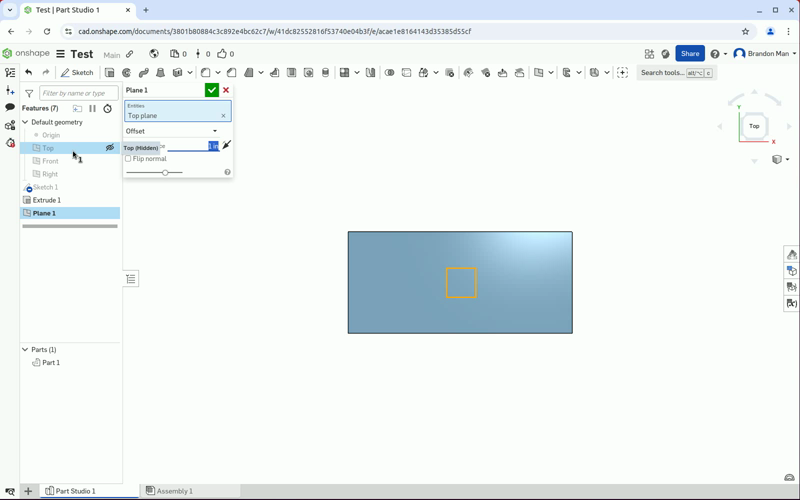
text(6.748)
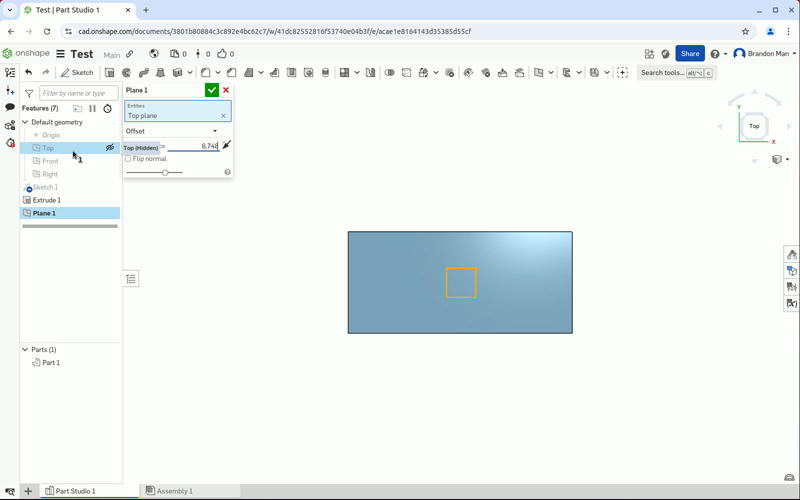
key(enter, 2)
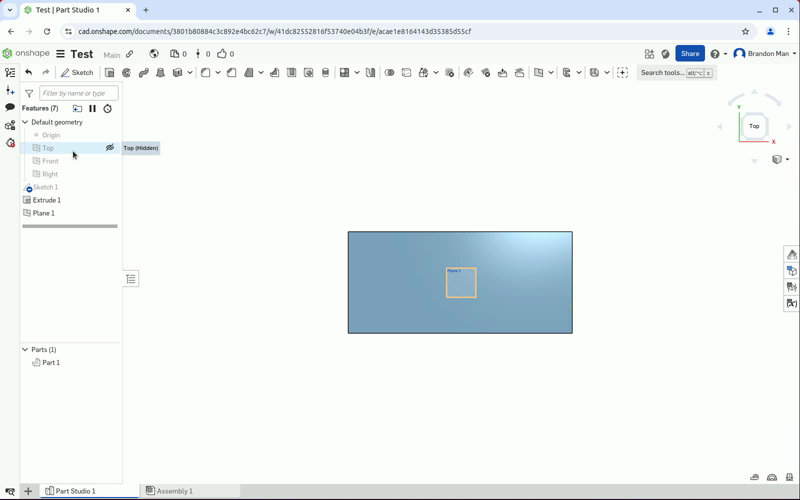
key(shift+s)
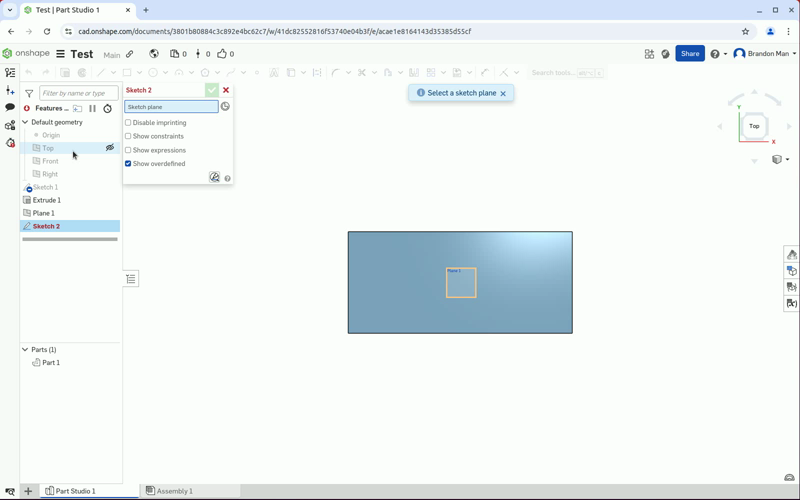
mouse_move(73, 215)
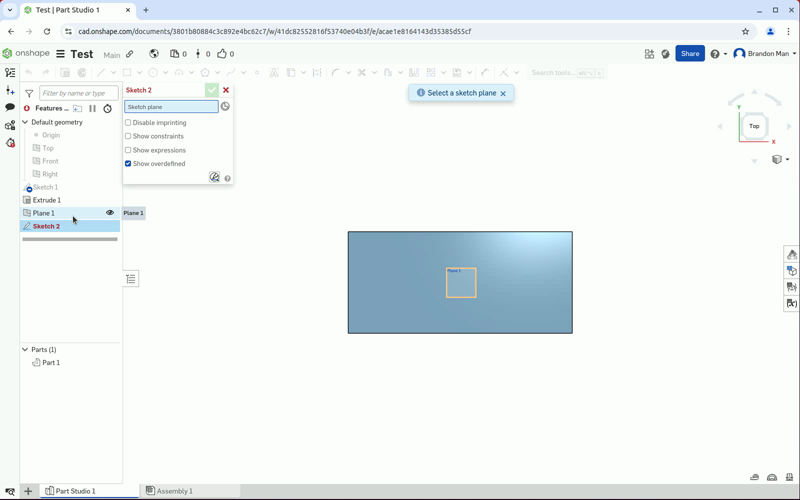
click(73, 215)
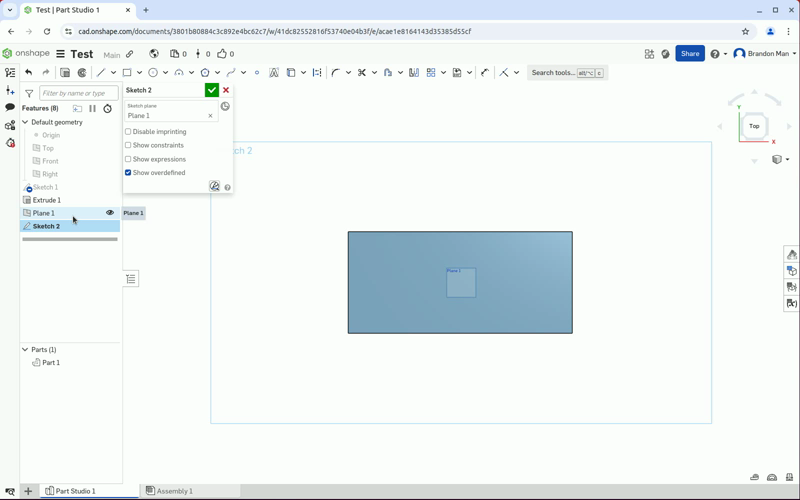
mouse_move(73, 352)
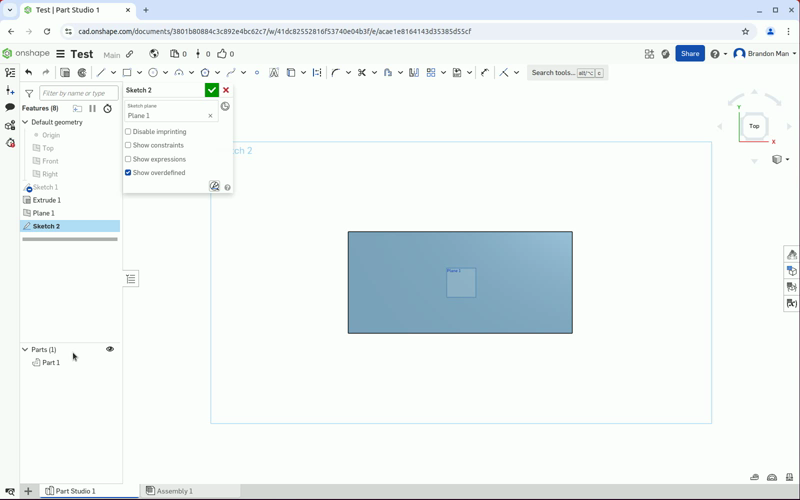
key(y)
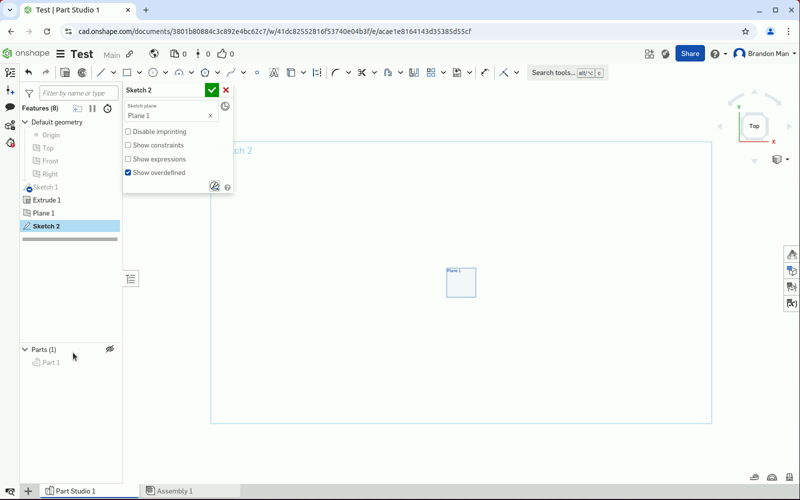
key(l)
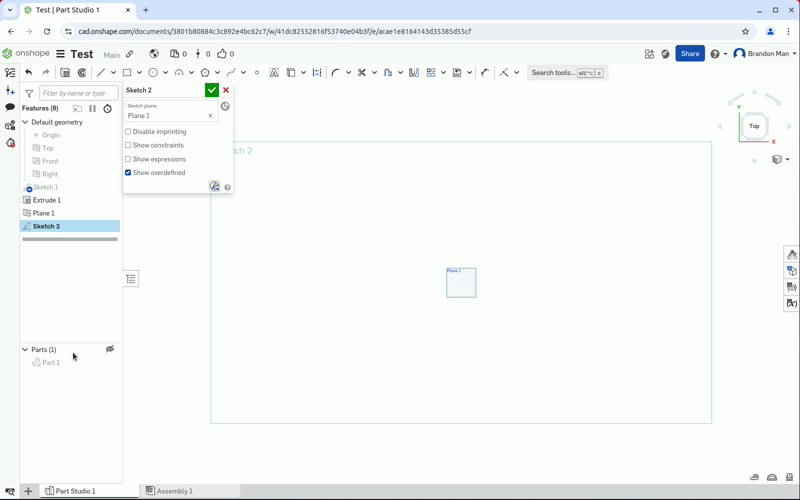
key_down(shift)
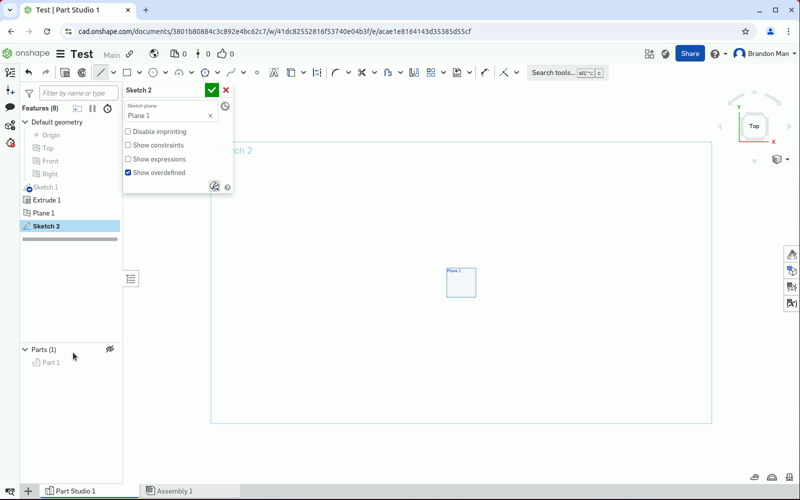
mouse_move(351, 333)
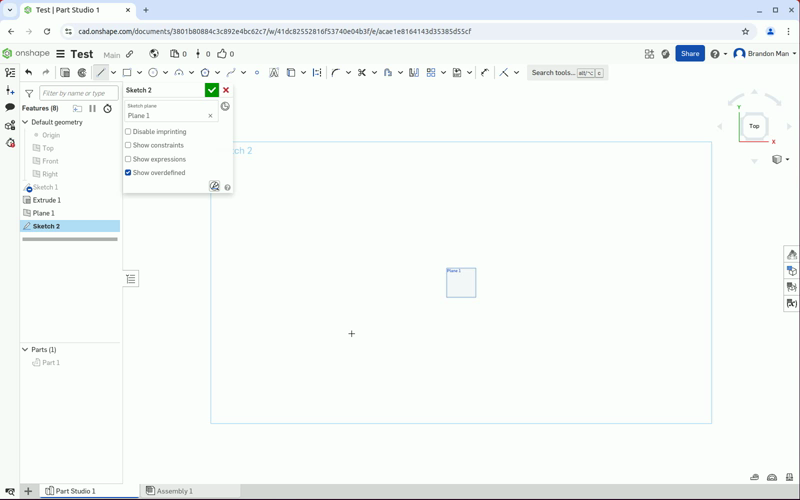
click(351, 333)
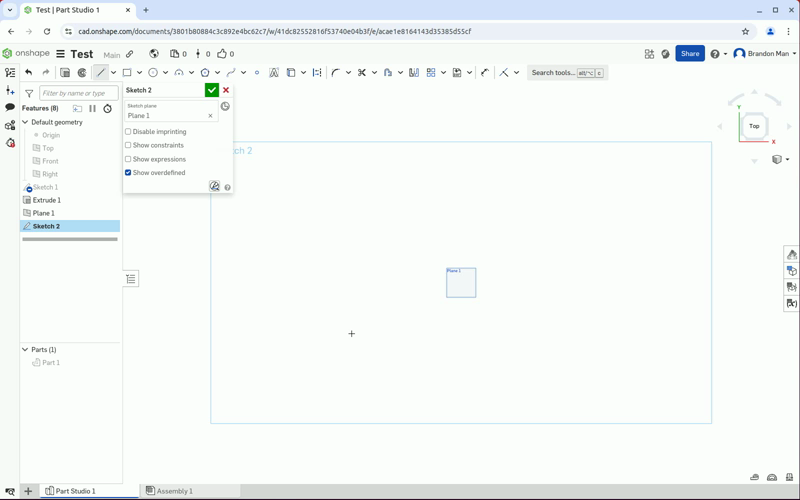
key_up(shift)
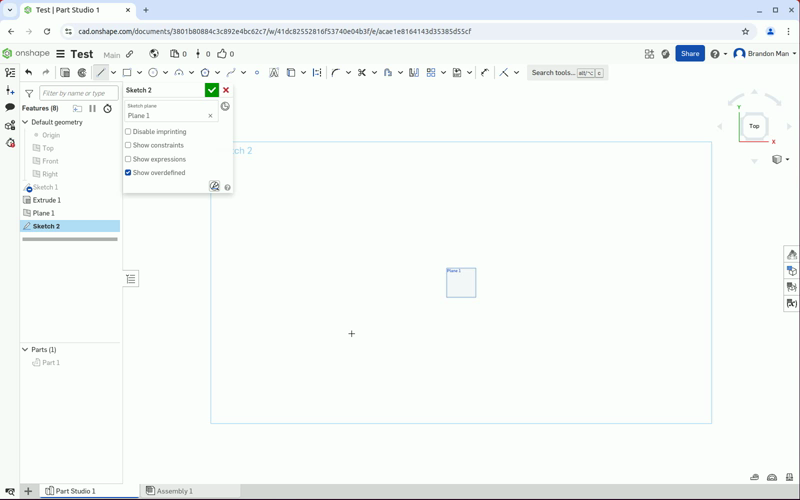
key_down(shift)
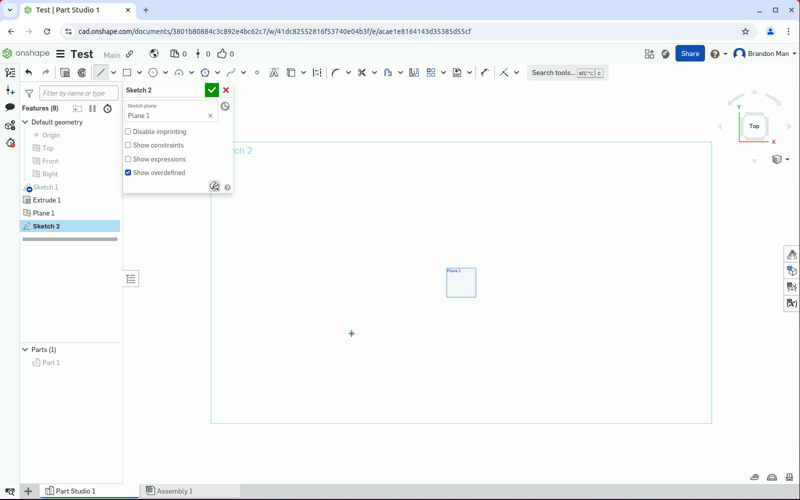
mouse_move(572, 333)
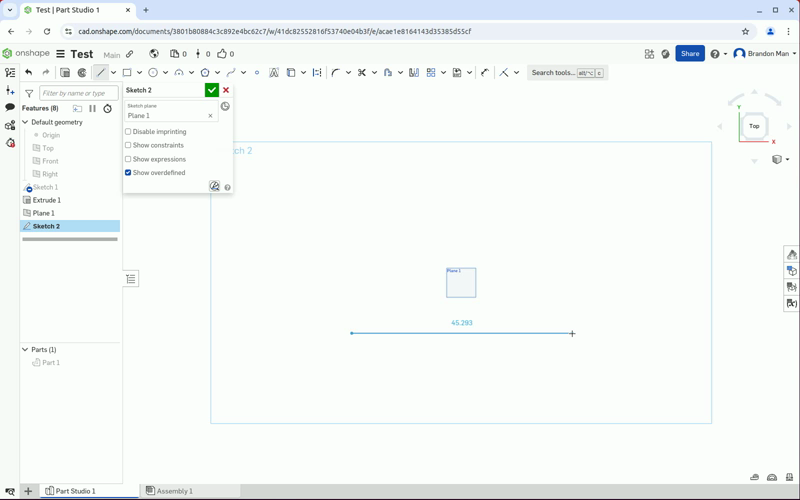
click(572, 333)
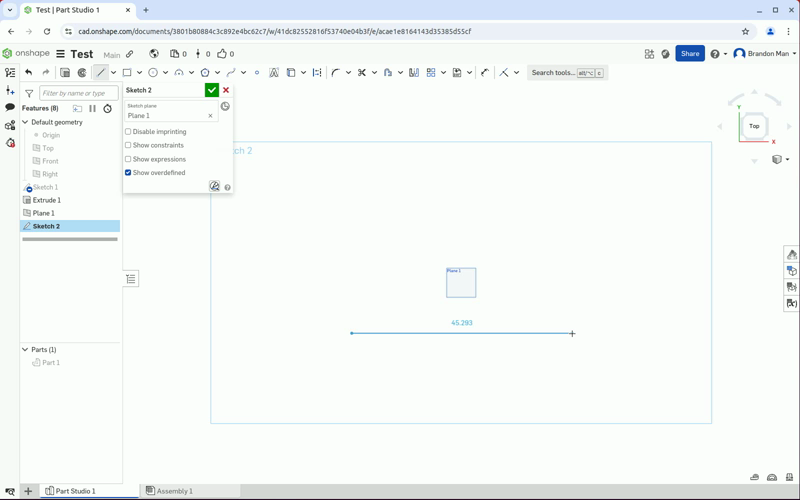
key_up(shift)
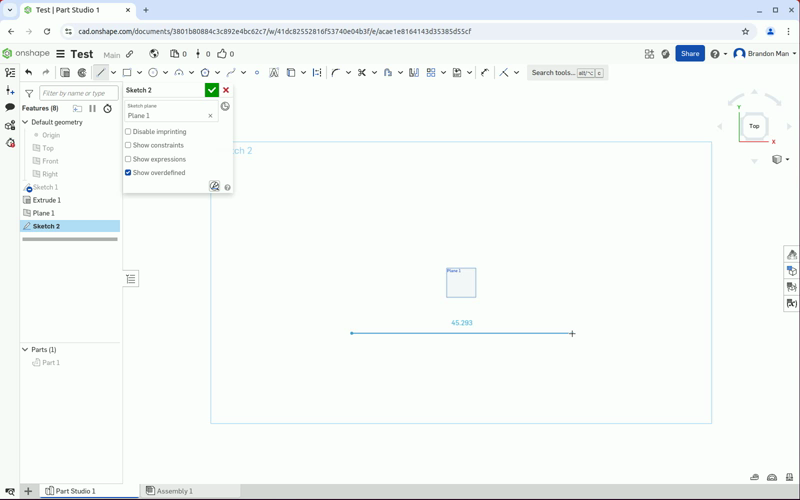
key_down(shift)
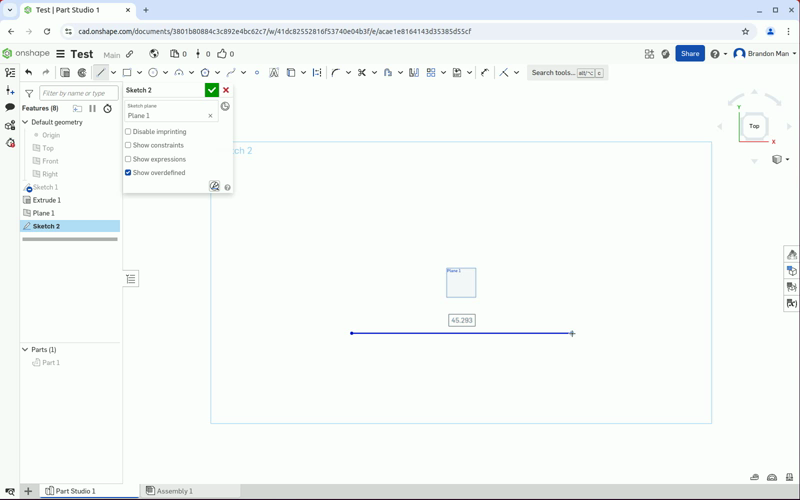
mouse_move(572, 235)
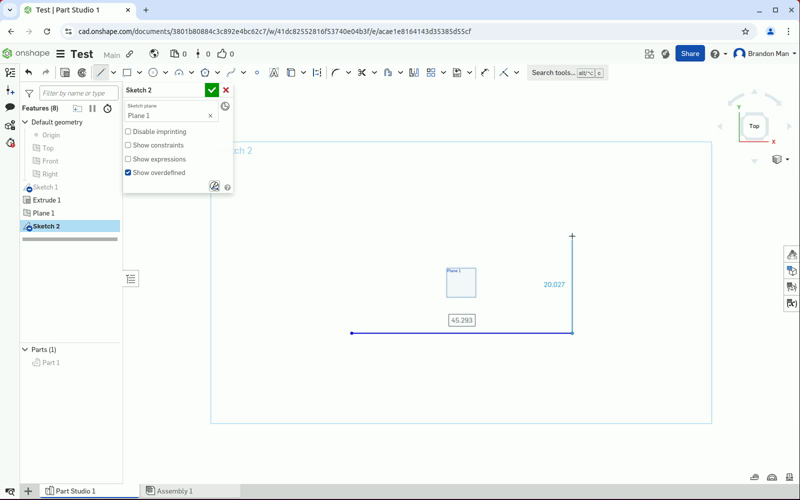
click(572, 235)
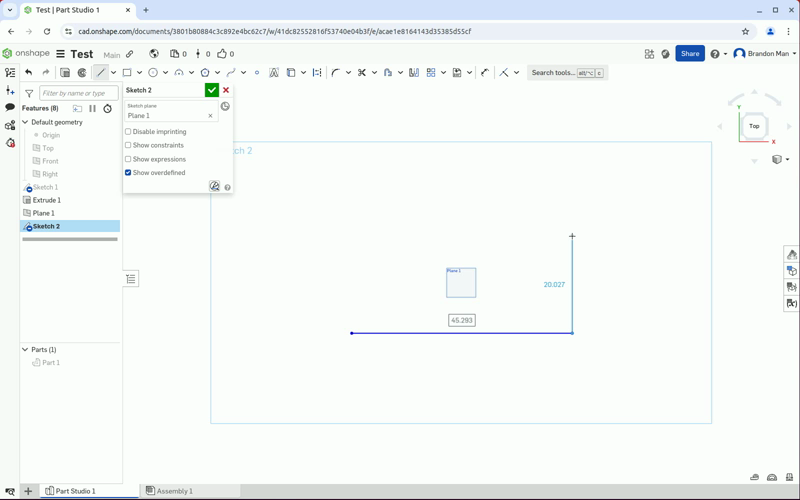
key_up(shift)
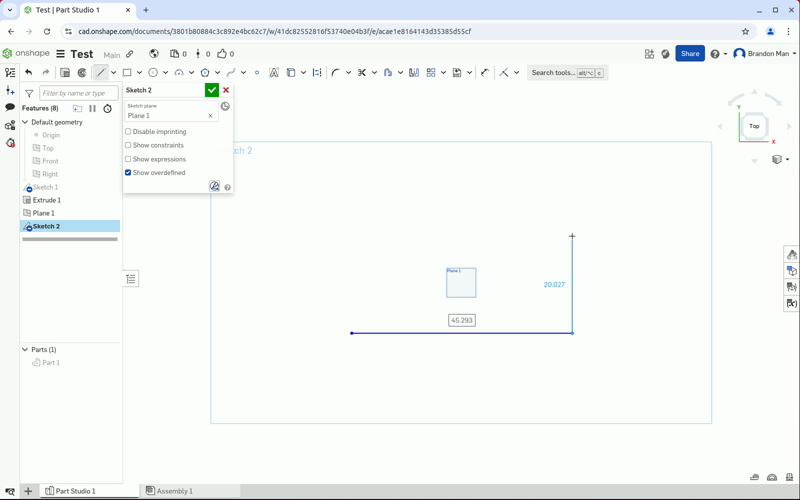
key_down(shift)
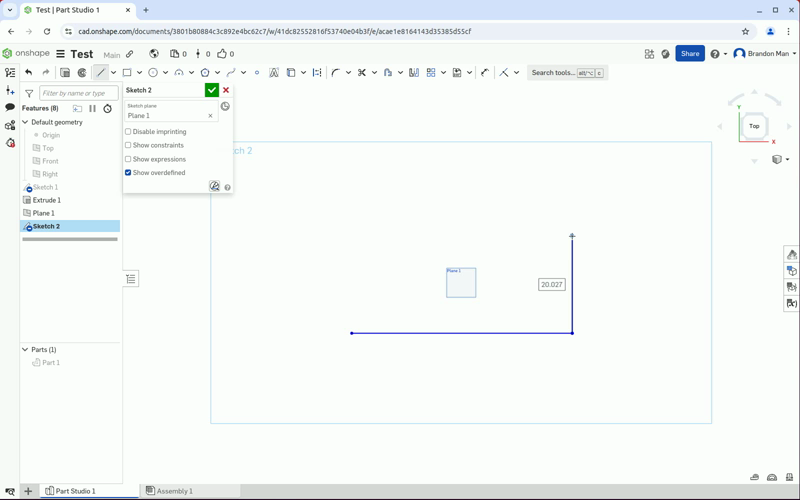
mouse_move(351, 235)
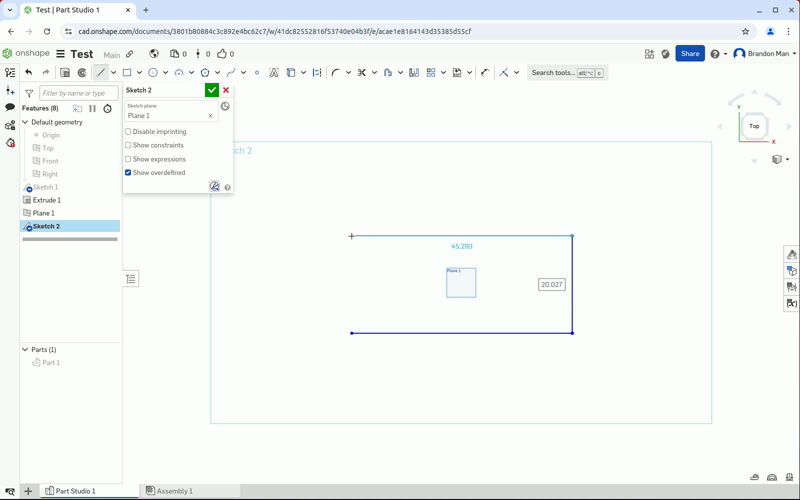
click(351, 235)
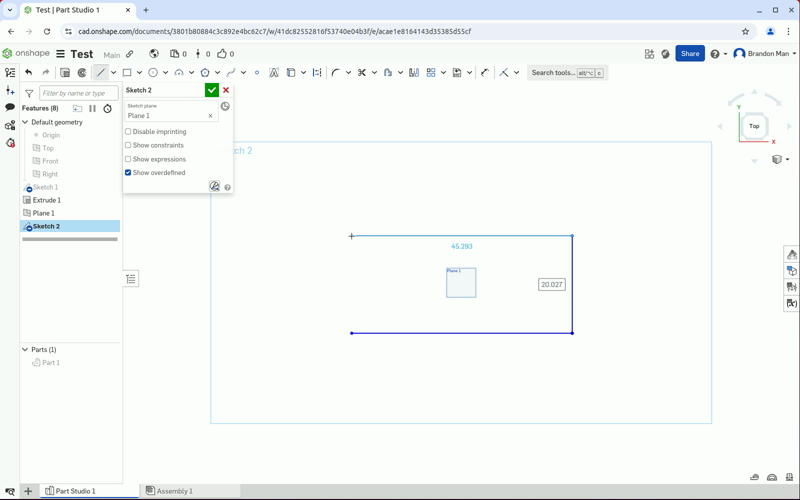
key_up(shift)
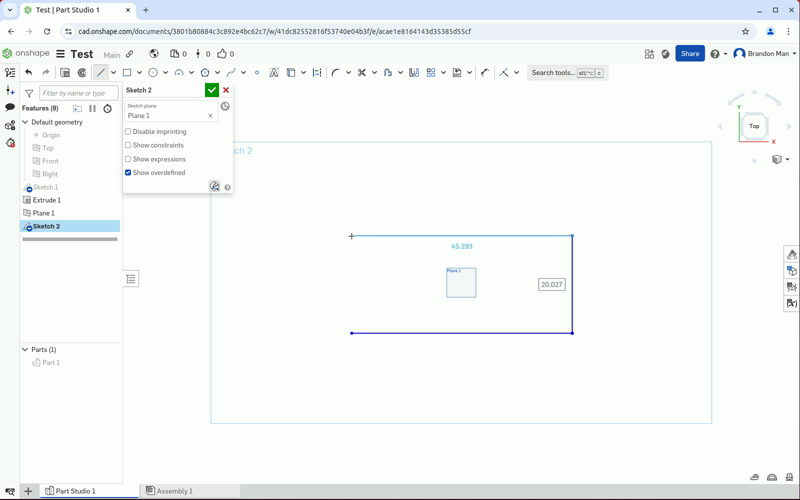
key_down(shift)
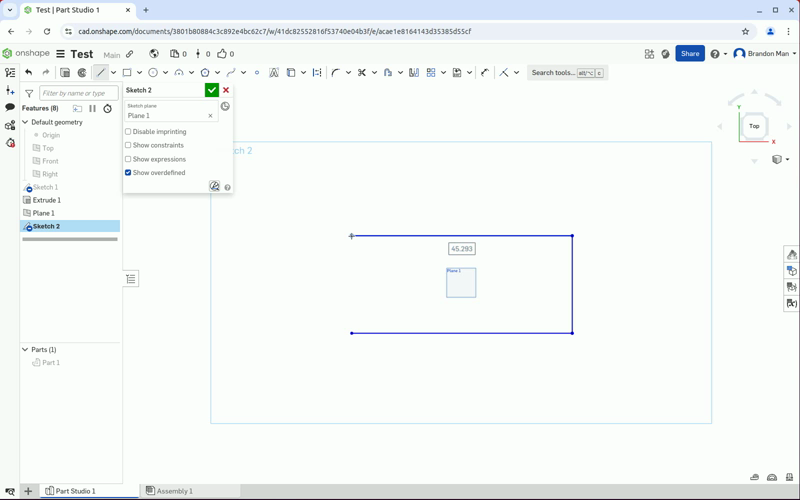
mouse_move(351, 333)
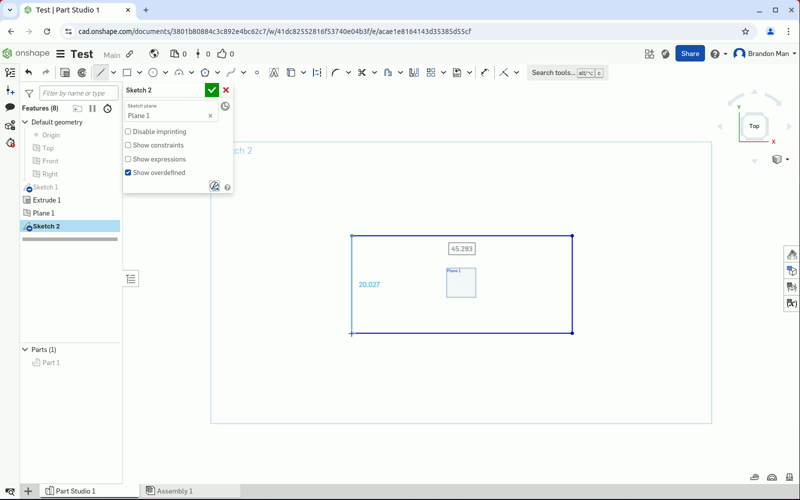
key_up(shift)
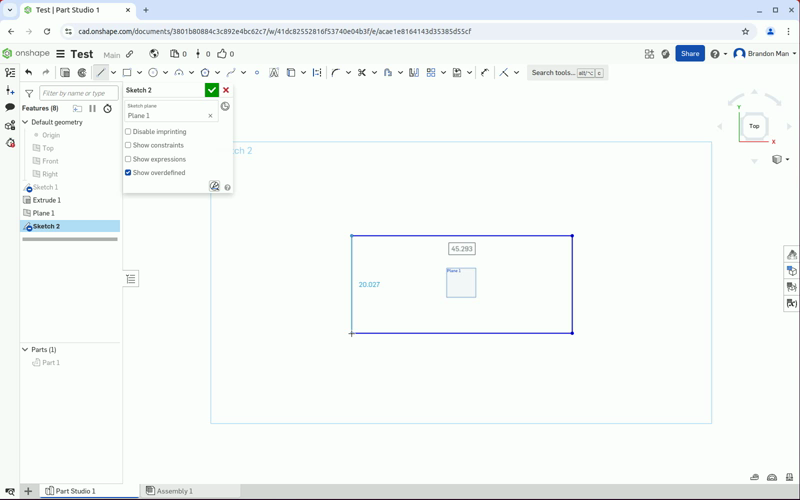
click(351, 333)
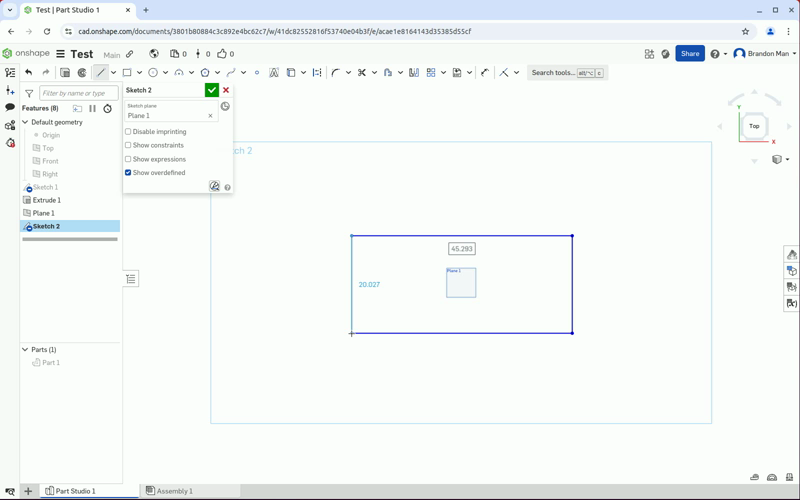
key(esc)
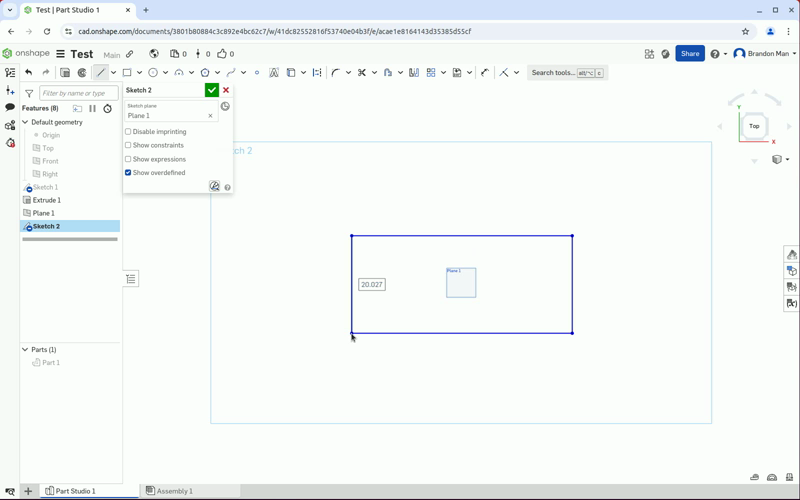
mouse_move(372, 299)
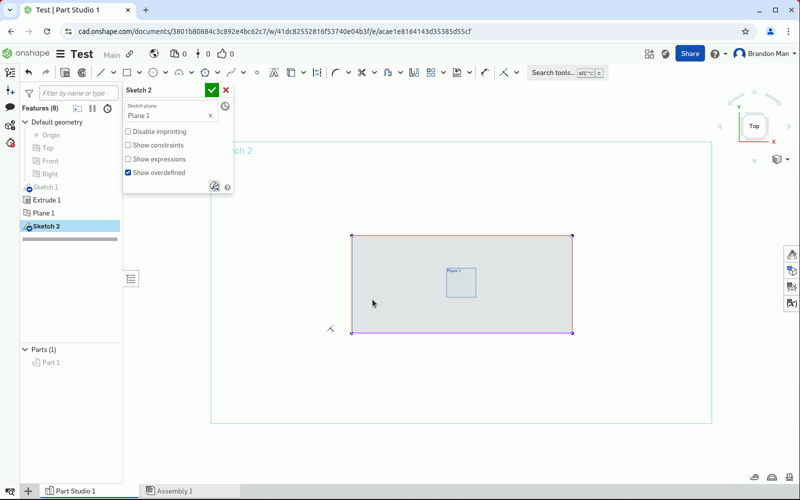
click(372, 299)
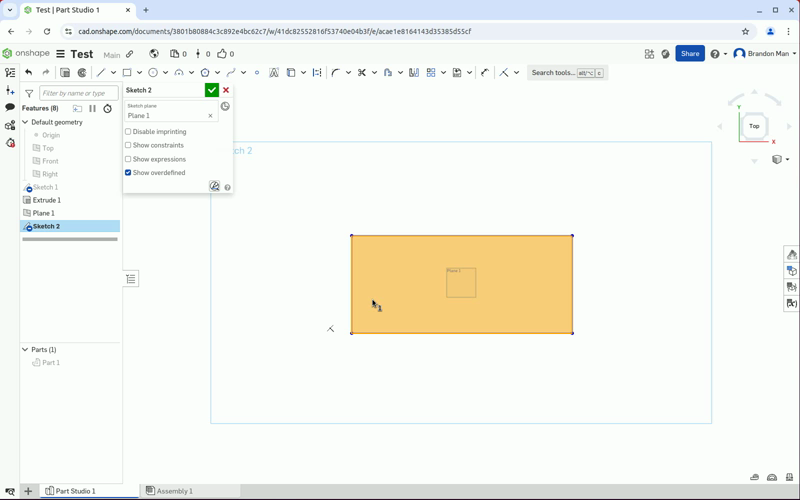
mouse_move(73, 352)
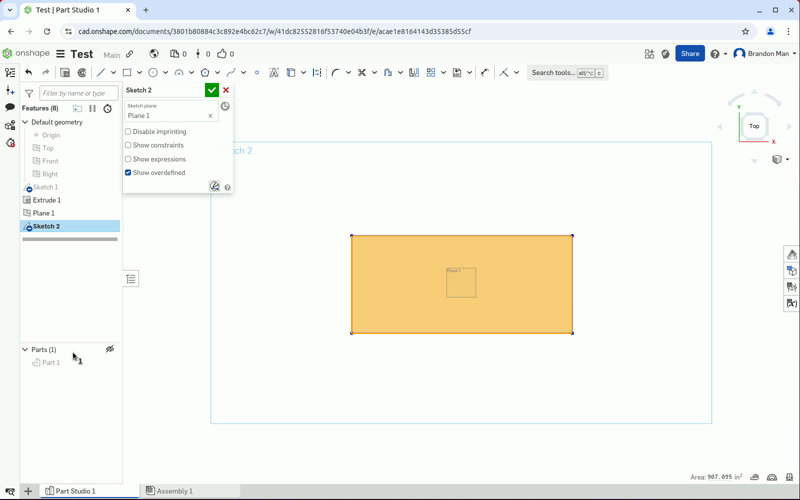
key(shift+y)
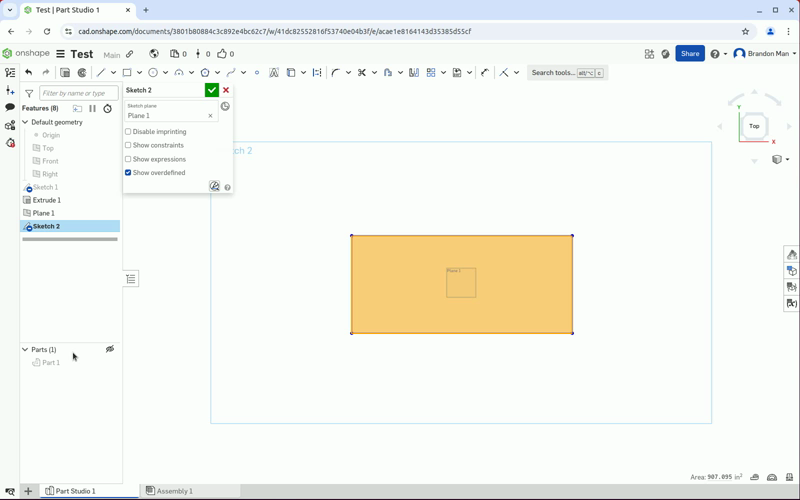
key(shift+e)
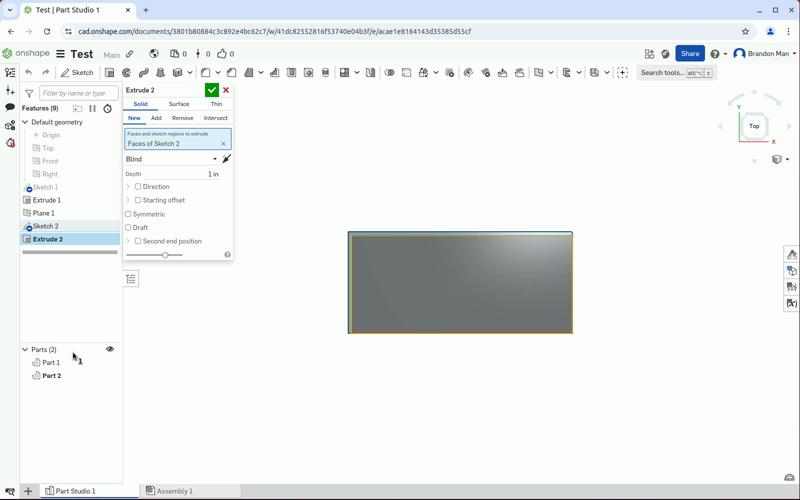
mouse_move(143, 106)
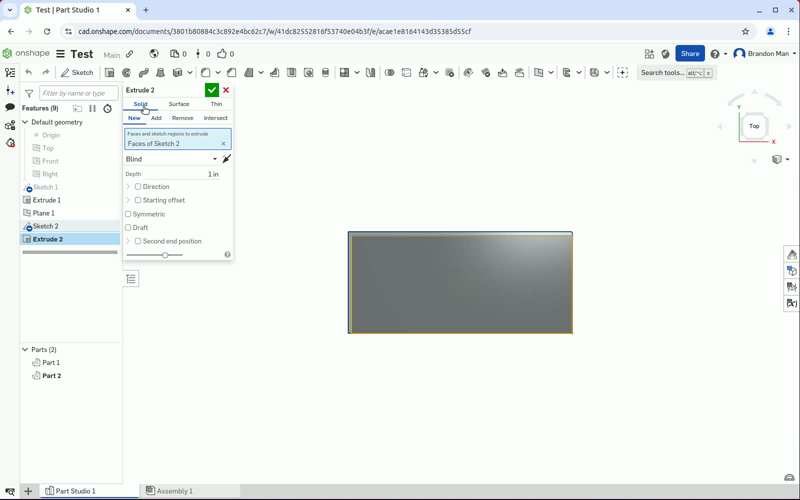
click(143, 106)
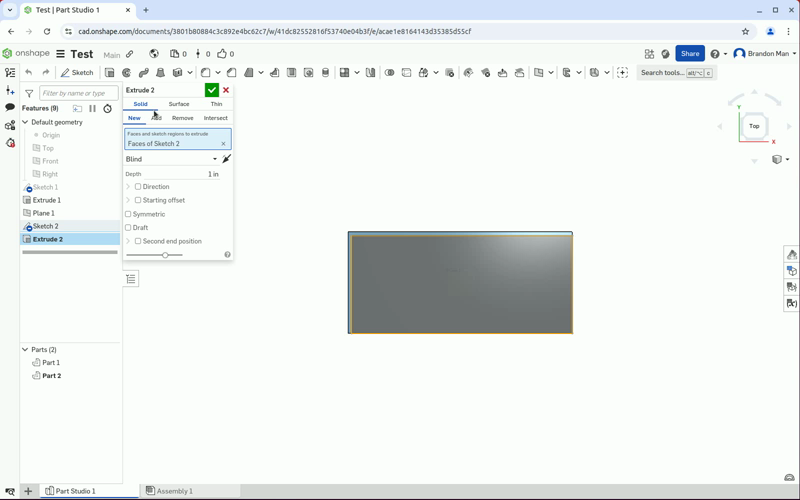
mouse_move(186, 120)
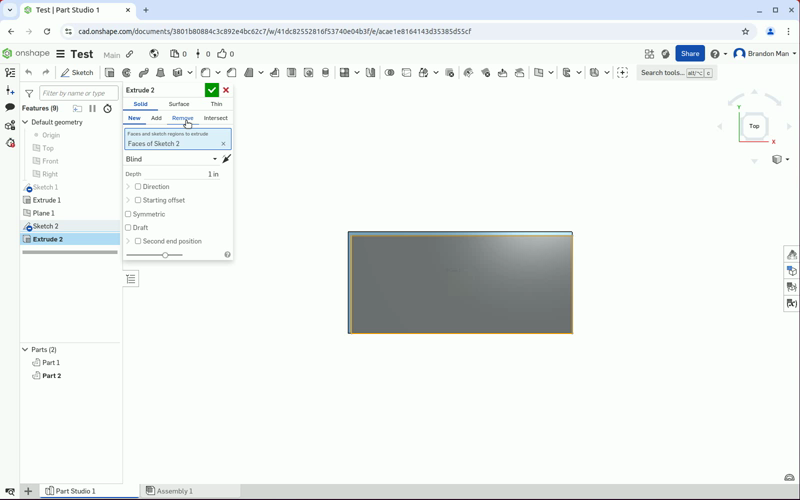
click(186, 120)
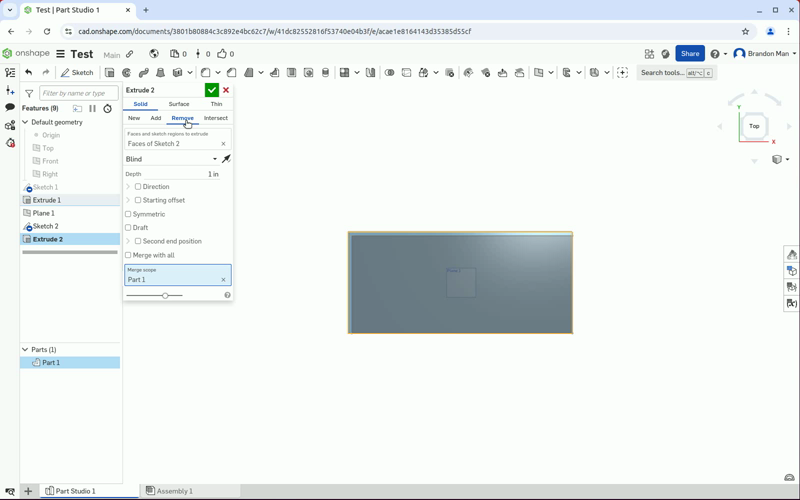
key(tab, 4)
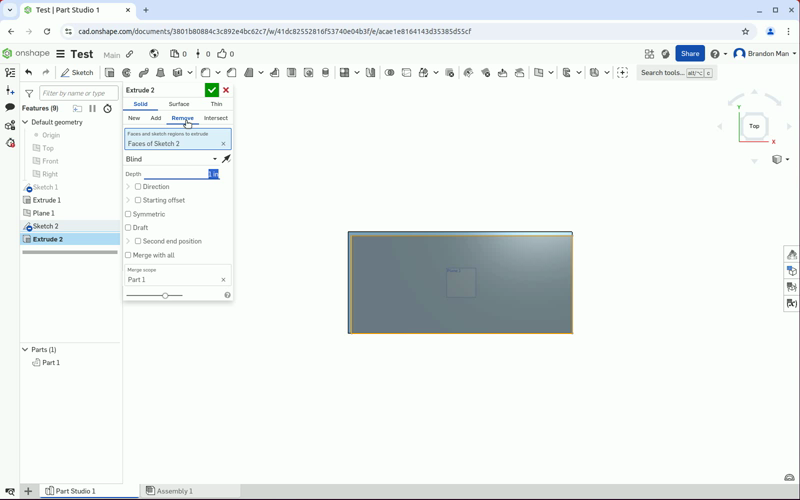
text(6.018)
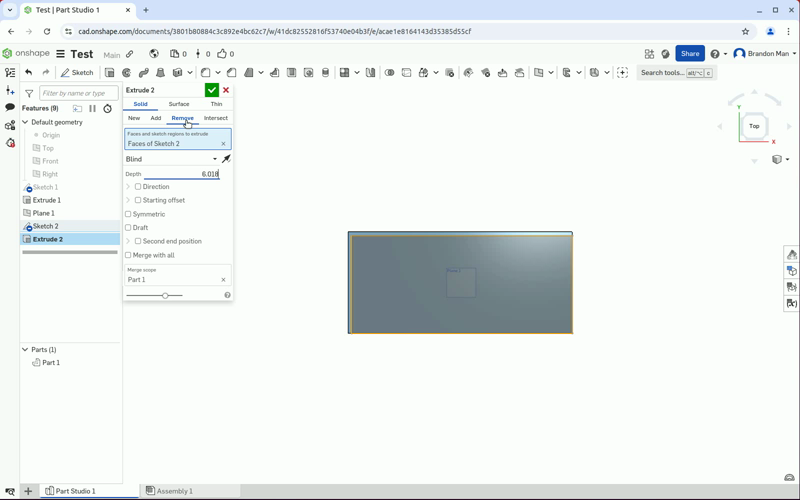
key(tab, 6)
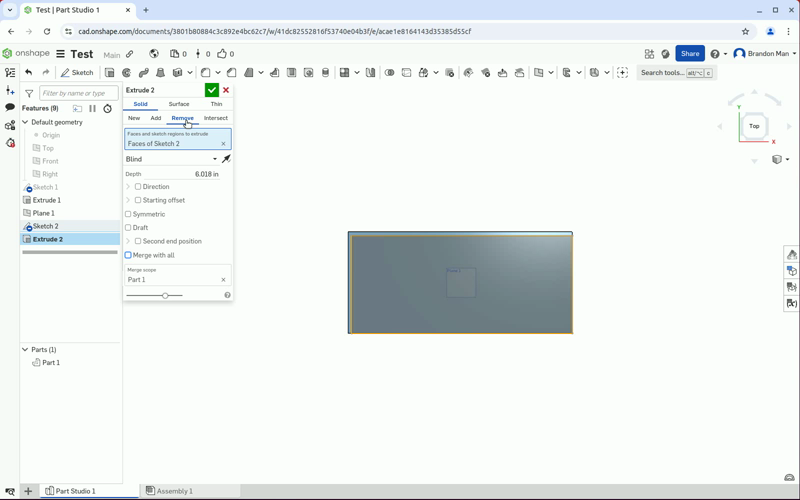
key(space)
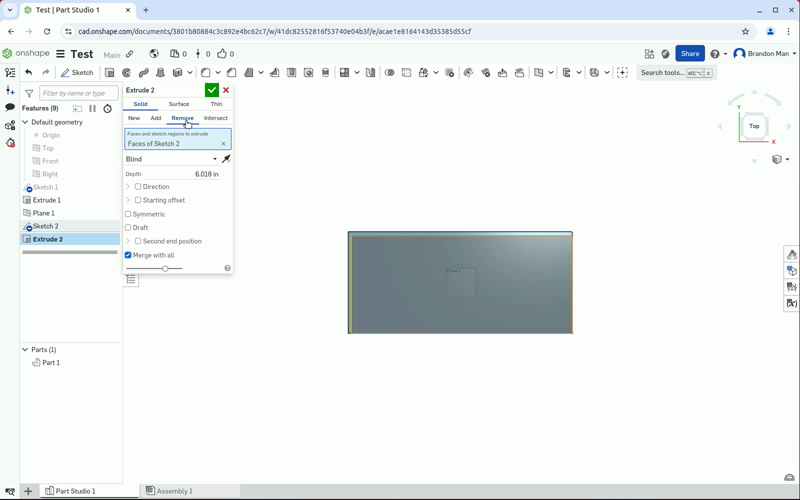
key(enter)
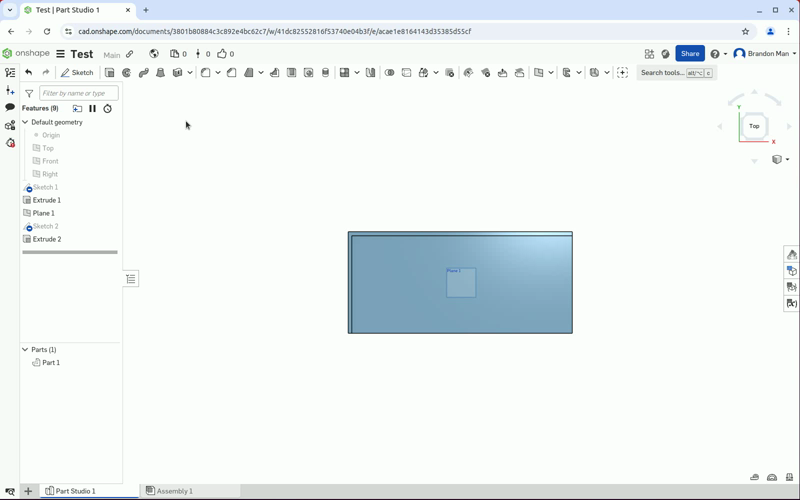
key(shift+h)
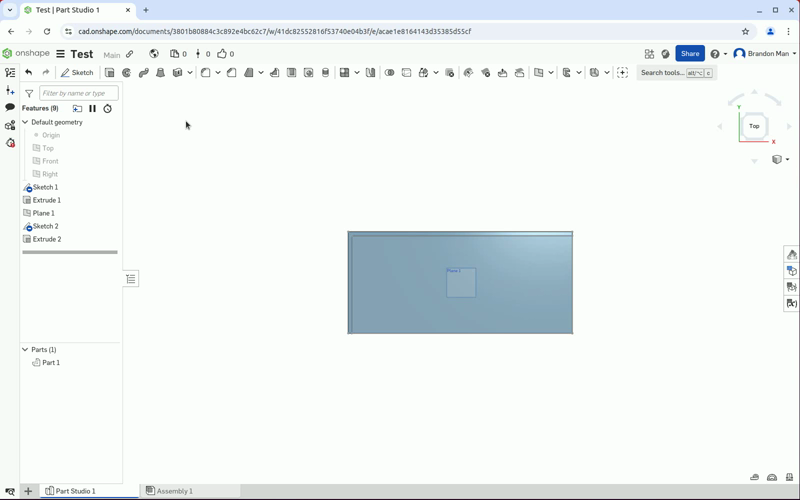
key(shift+h)
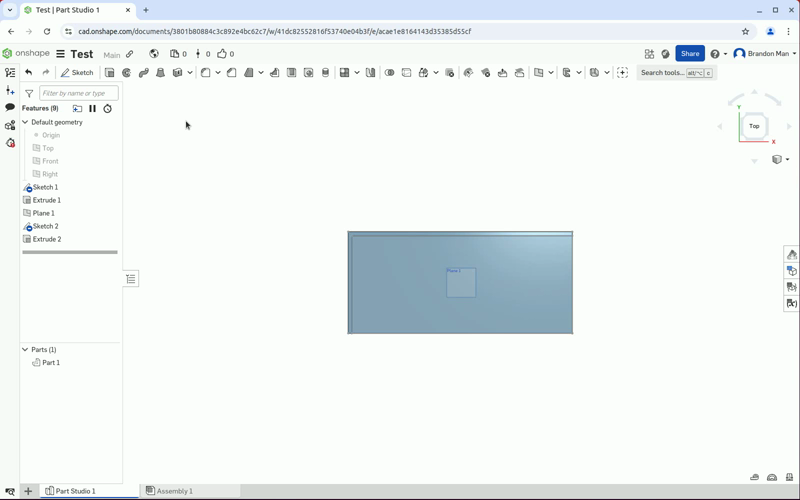
key(shift+7)
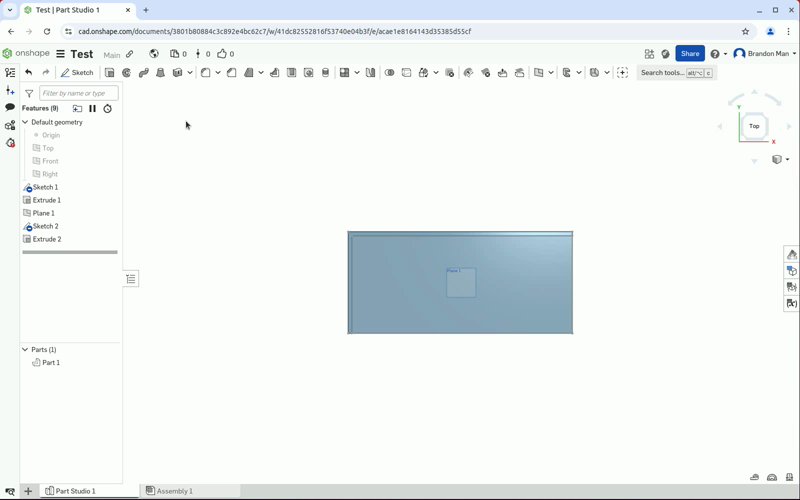
key(up, 3)
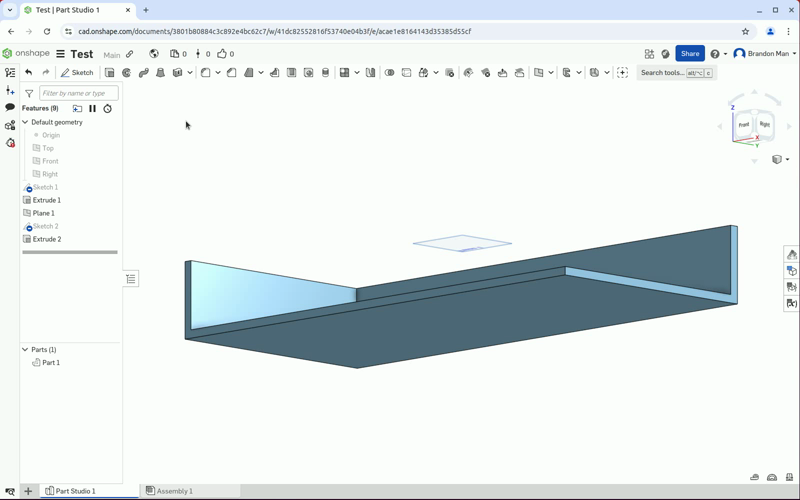
key(left, 3)
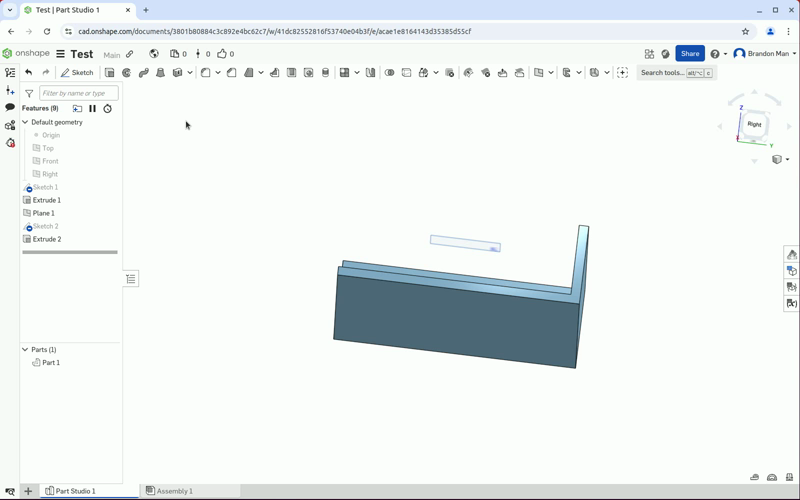
key(right, 3)
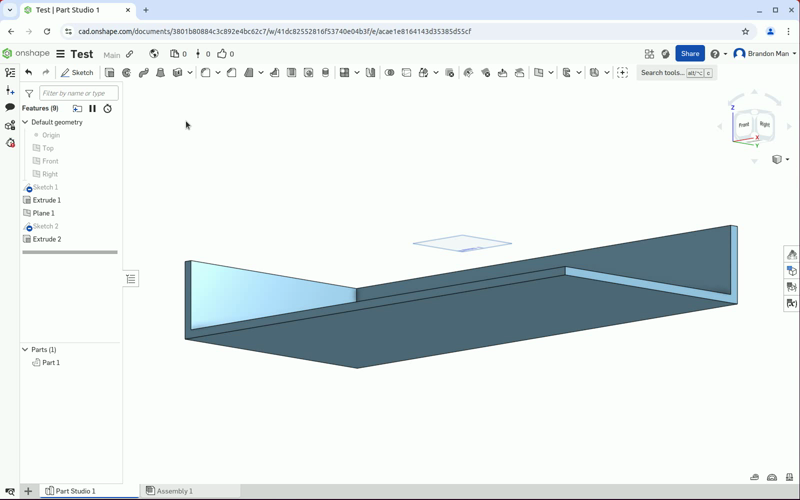
key(down, 3)
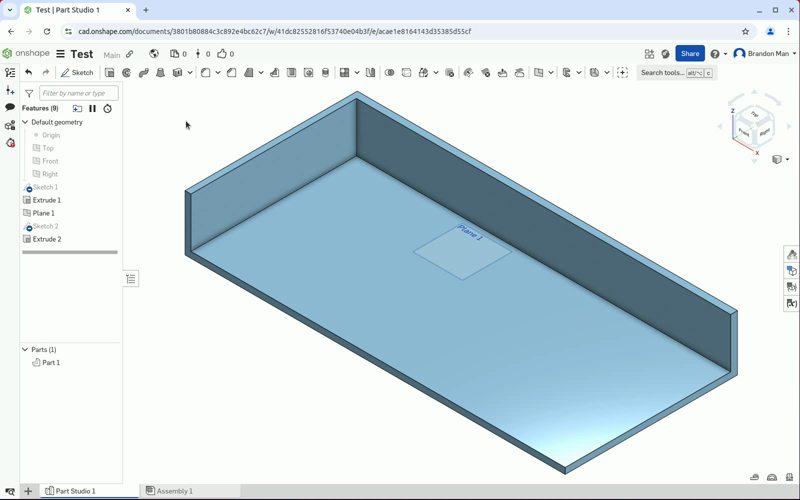
mouse_move(73, 189)
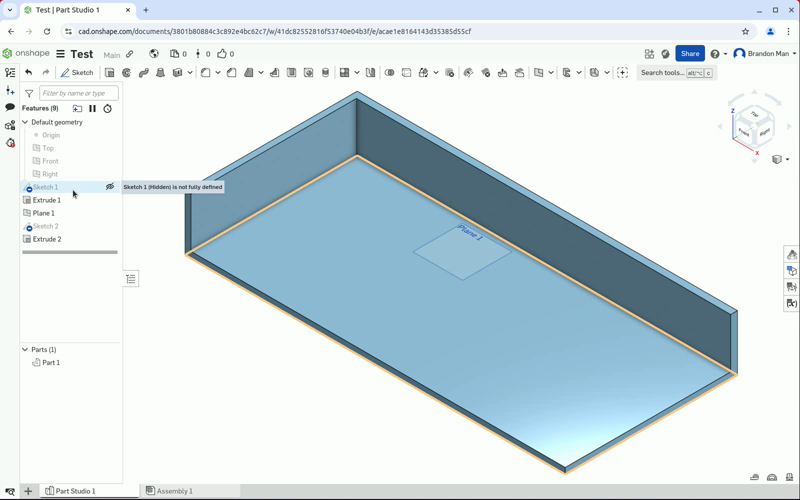
click(73, 189)